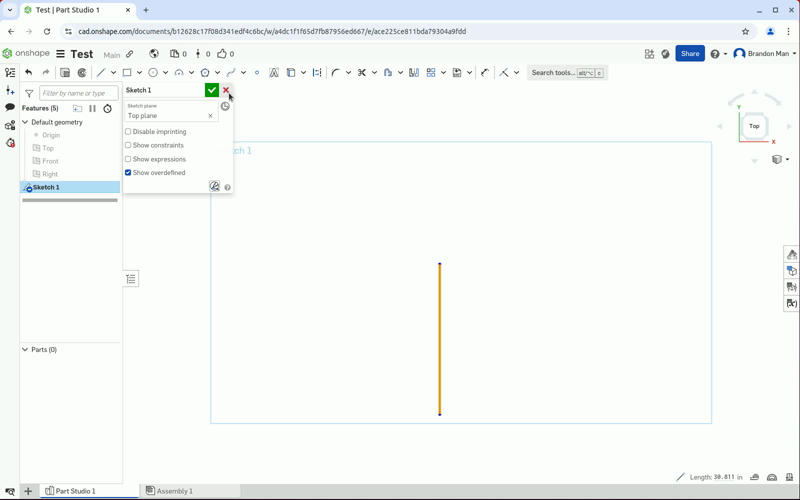
key(shift+h)
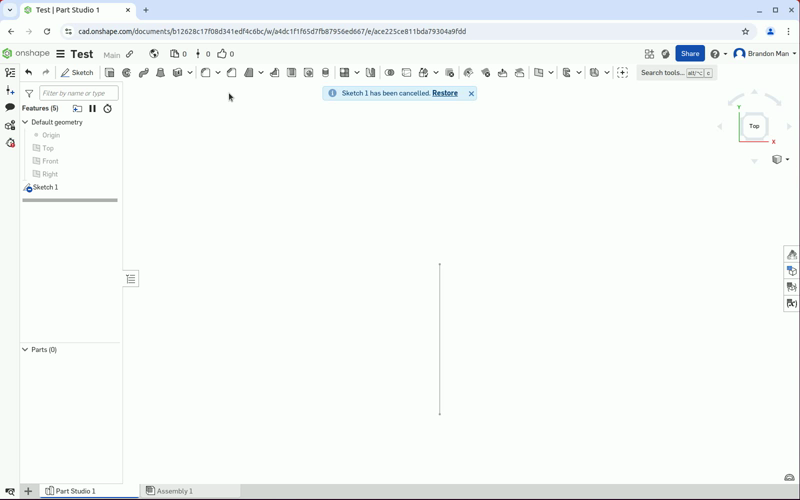
mouse_move(73, 352)
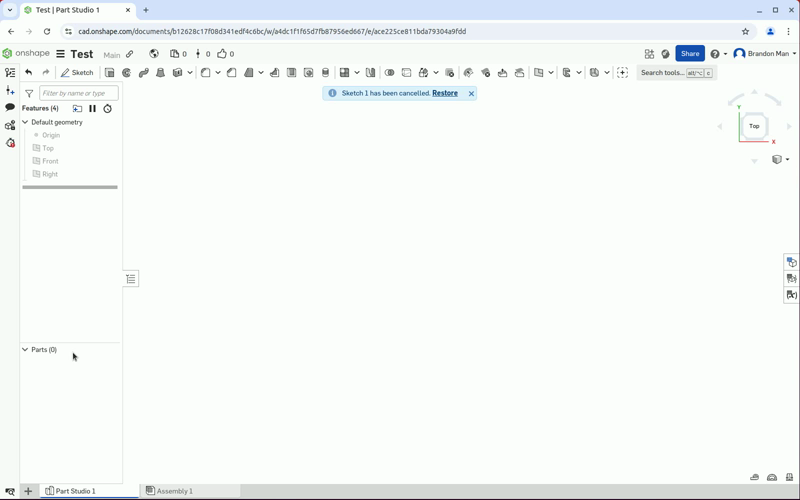
key(y)
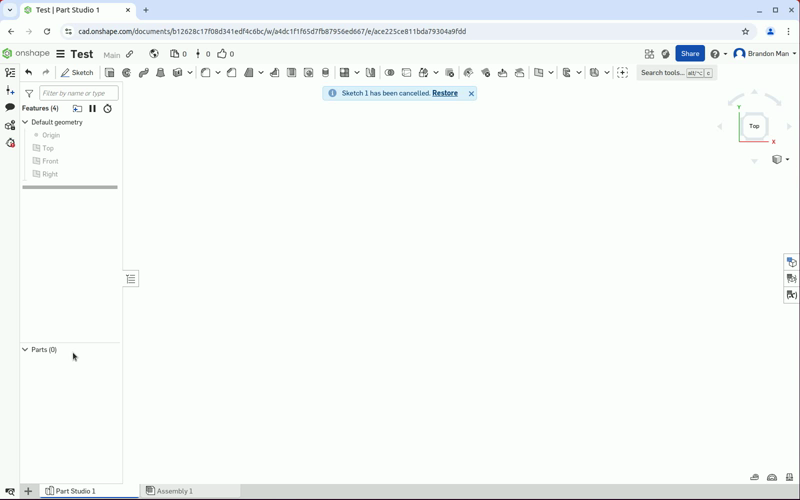
key(shift+p)
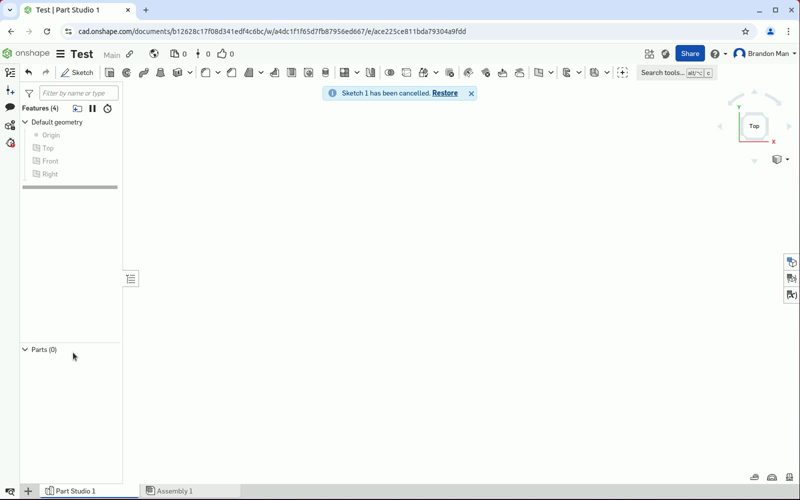
key(space)
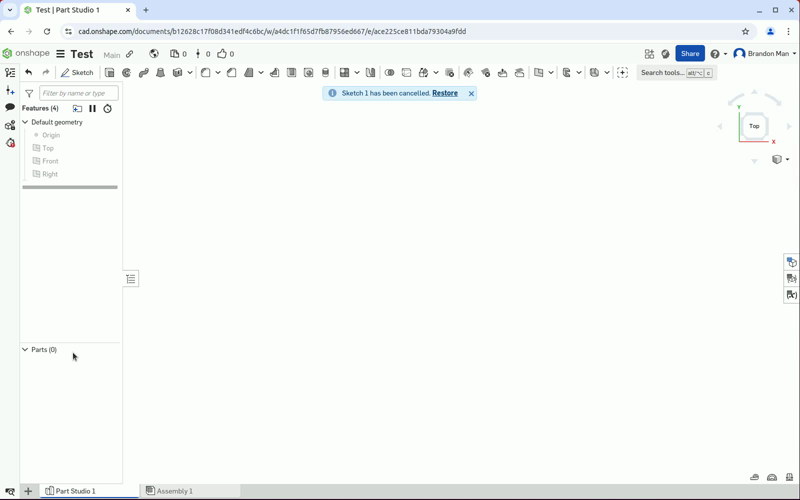
key_down(shift)
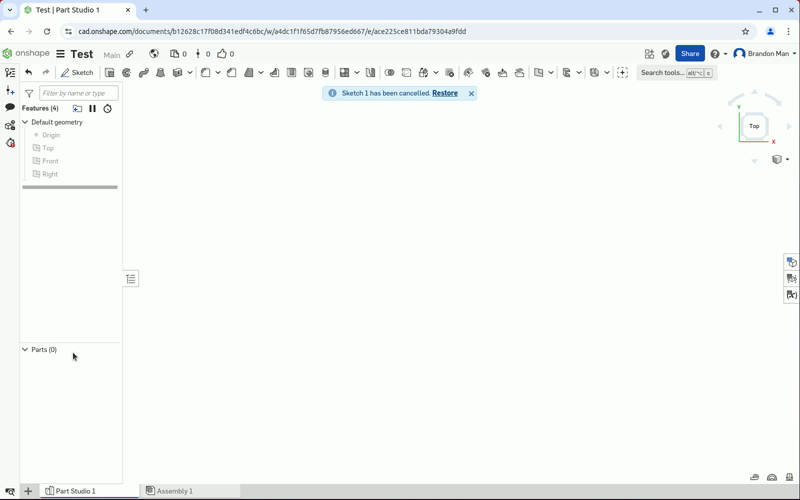
key(up)
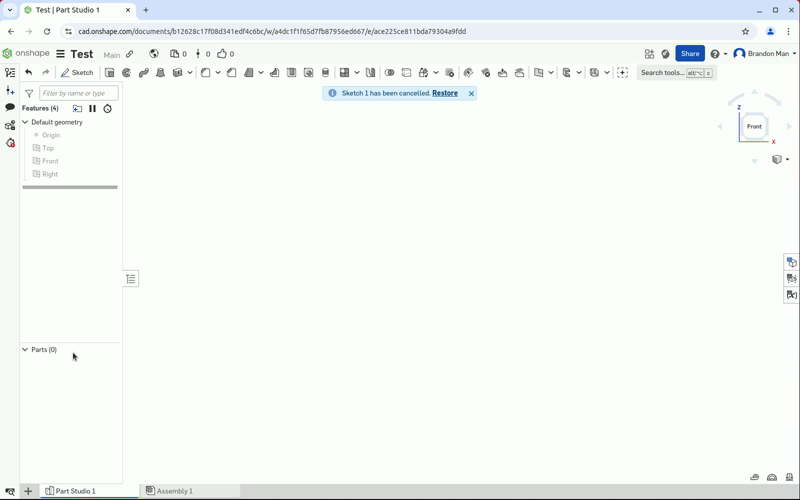
key_up(shift)
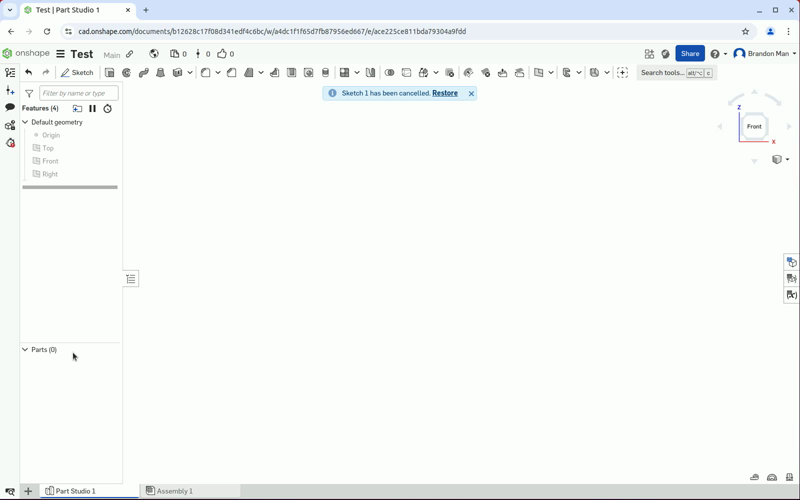
mouse_move(73, 352)
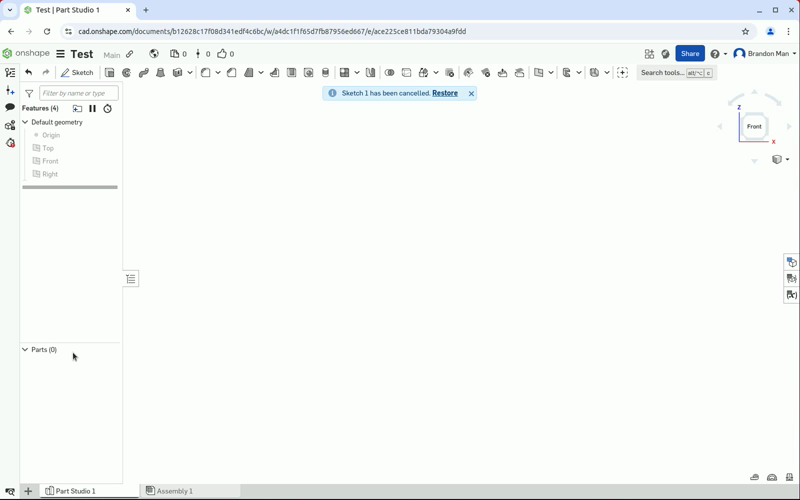
key(shift+y)
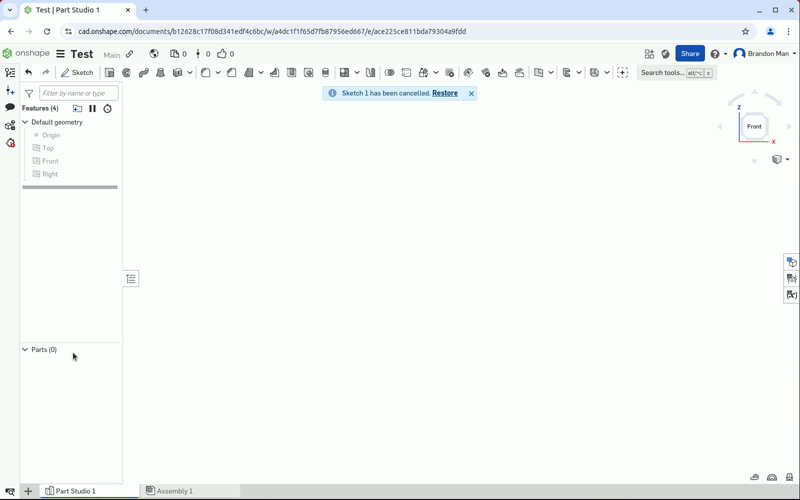
key(shift+s)
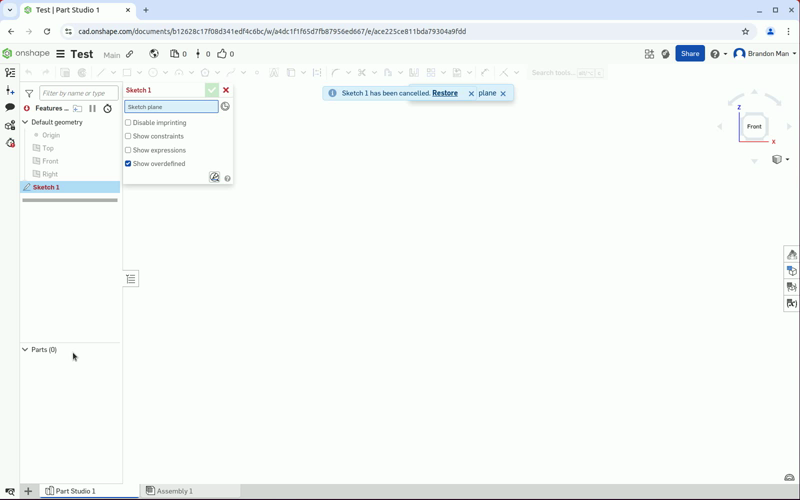
mouse_move(73, 163)
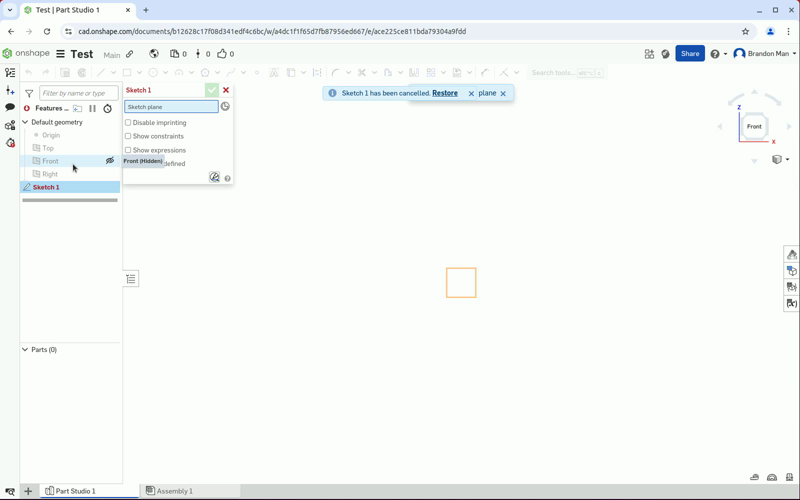
click(73, 163)
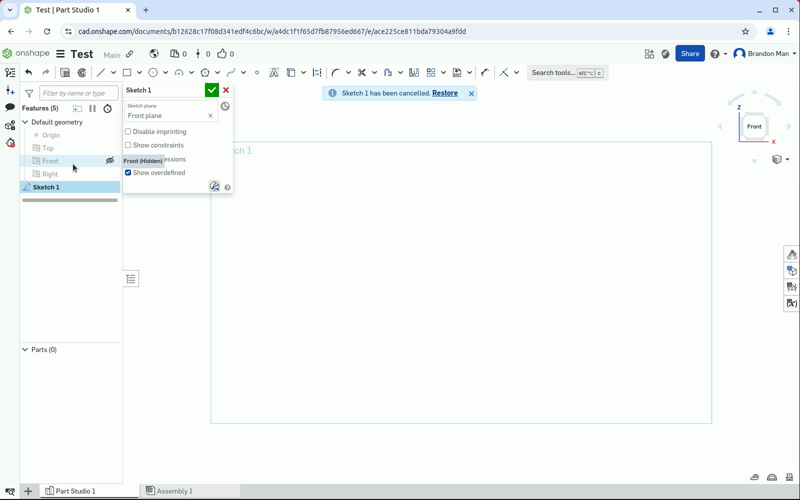
mouse_move(73, 352)
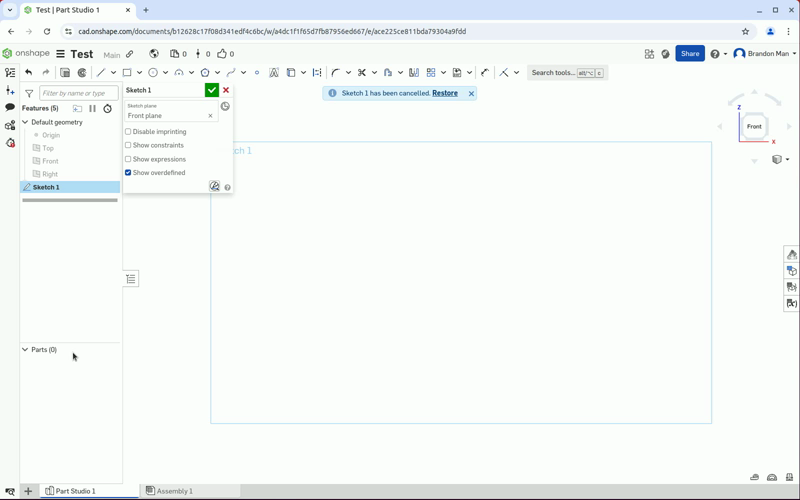
key(y)
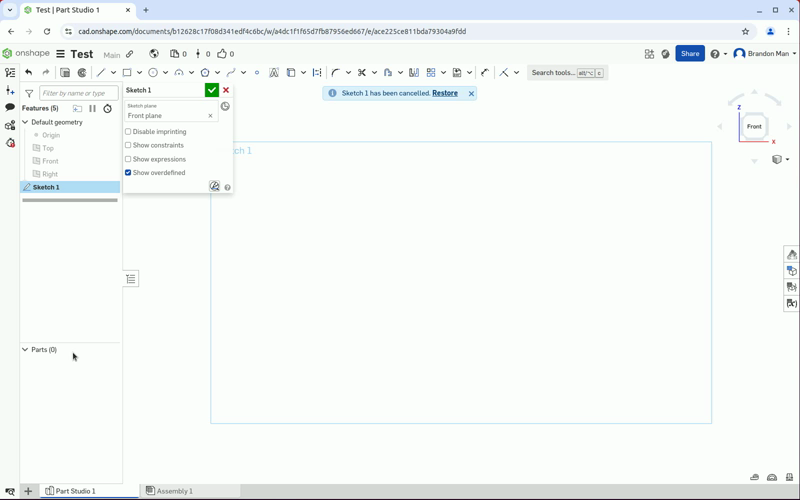
key(l)
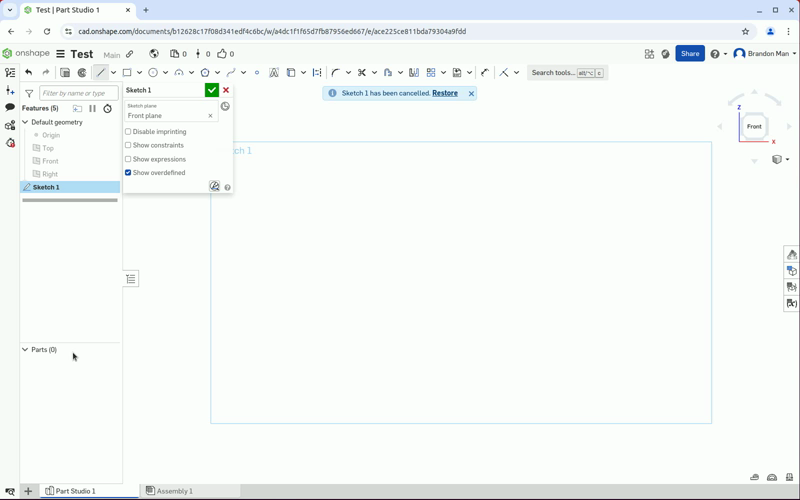
key_down(shift)
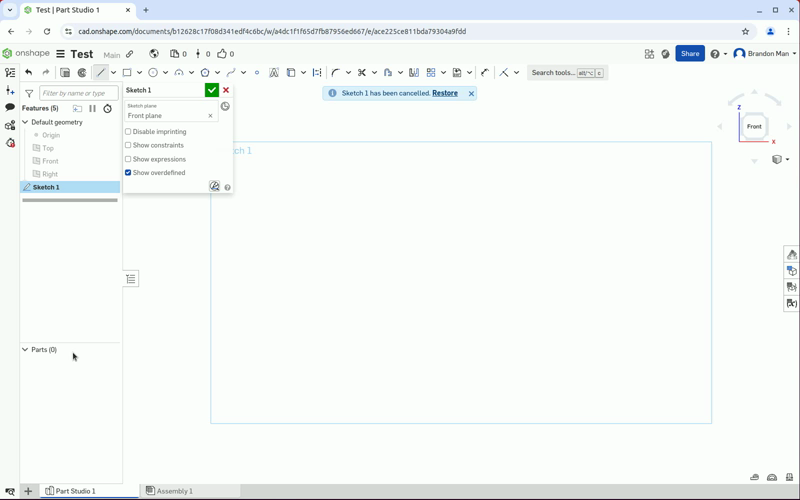
mouse_move(460, 282)
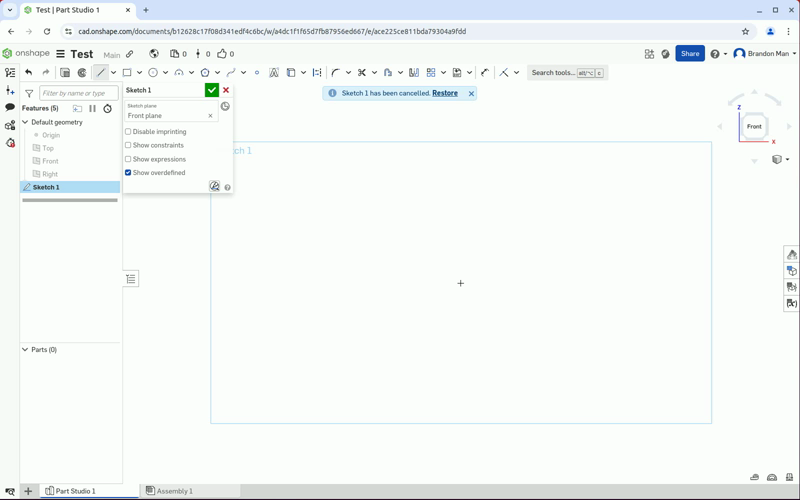
click(460, 282)
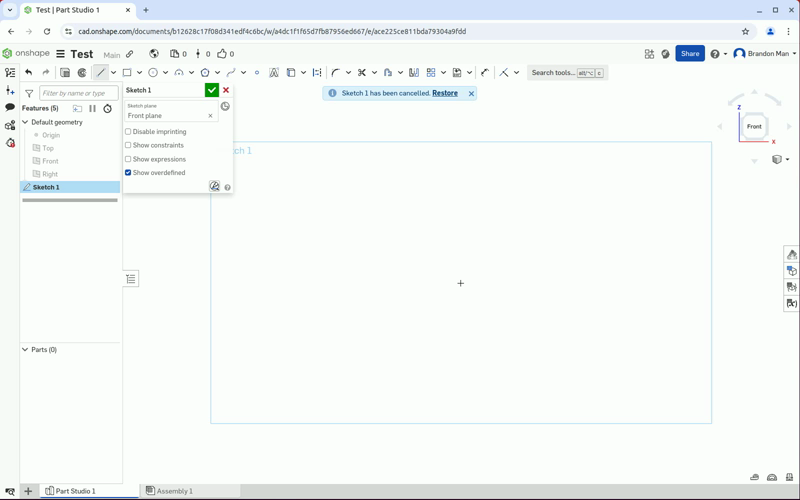
key_up(shift)
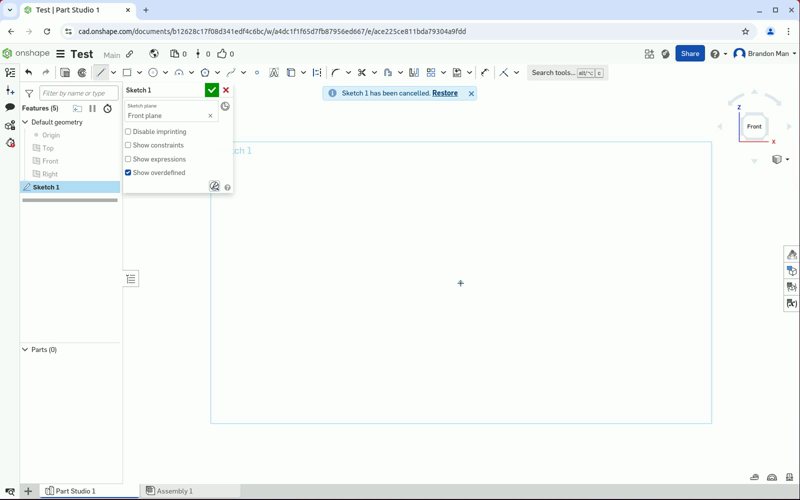
key_down(shift)
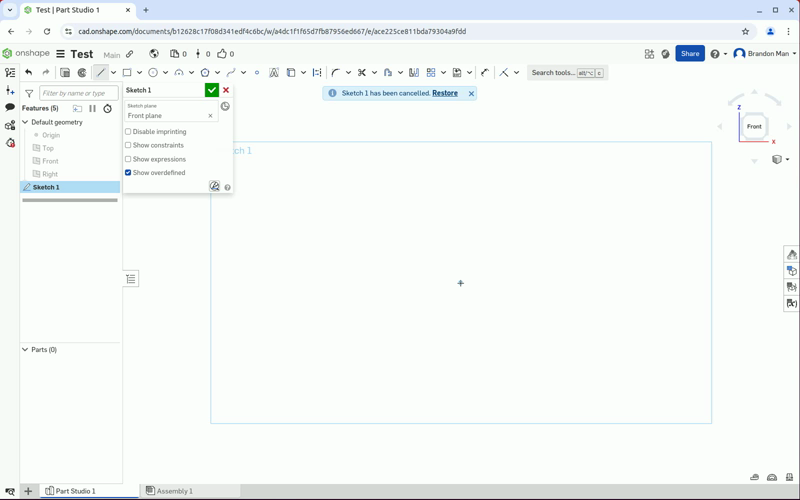
mouse_move(573, 282)
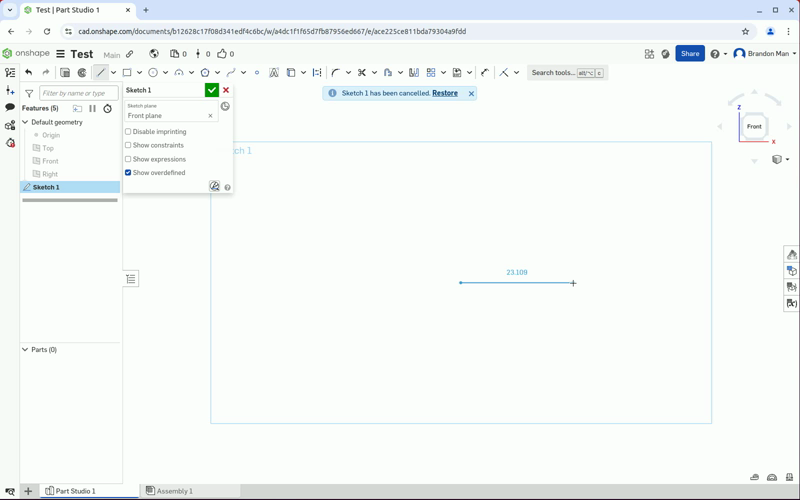
click(573, 282)
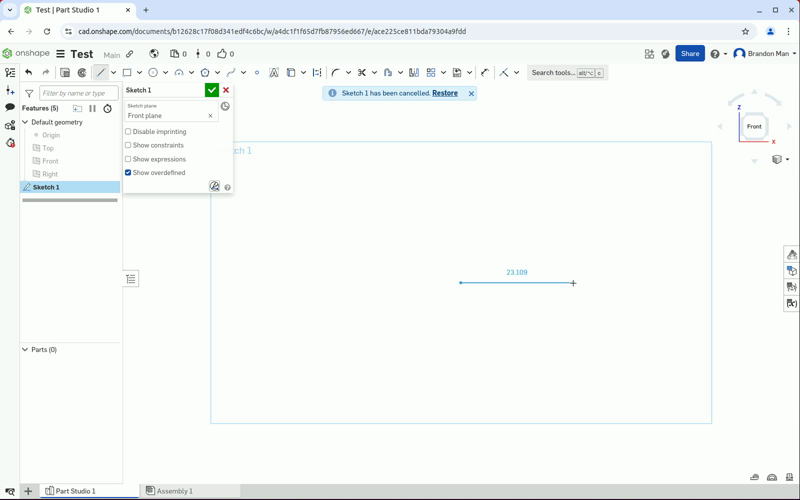
key_up(shift)
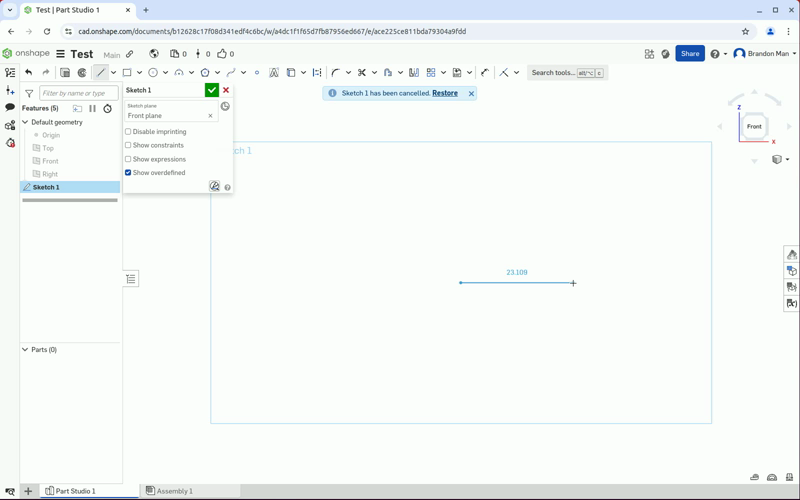
key_down(shift)
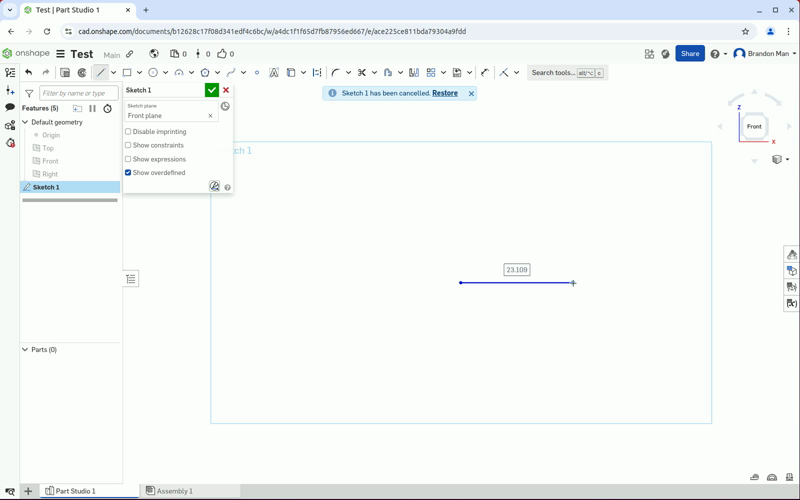
mouse_move(573, 170)
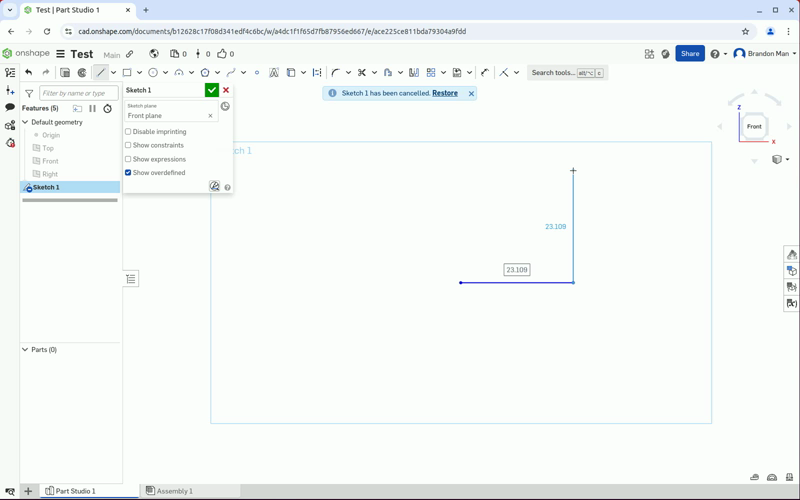
click(573, 170)
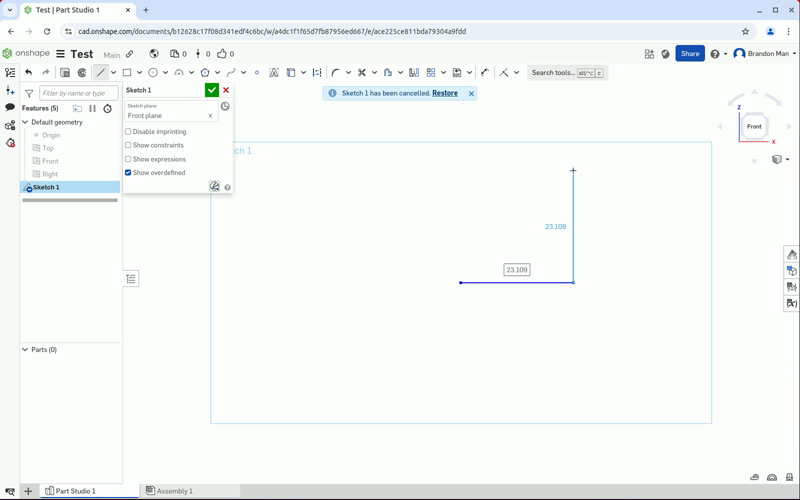
key_up(shift)
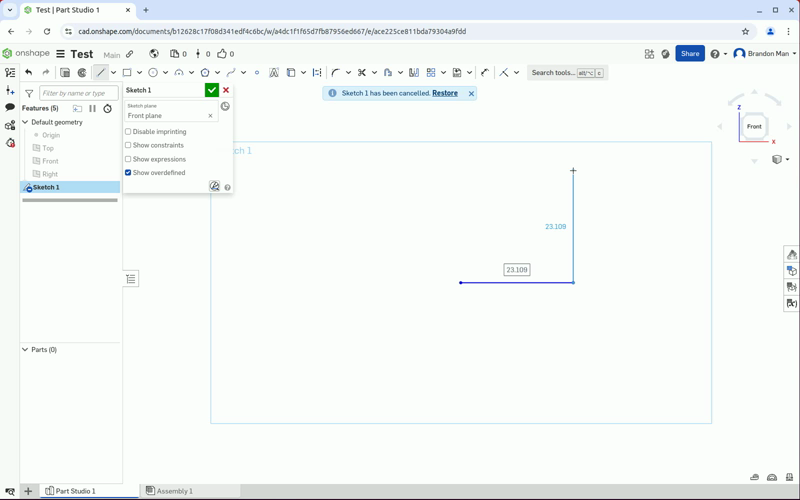
key_down(shift)
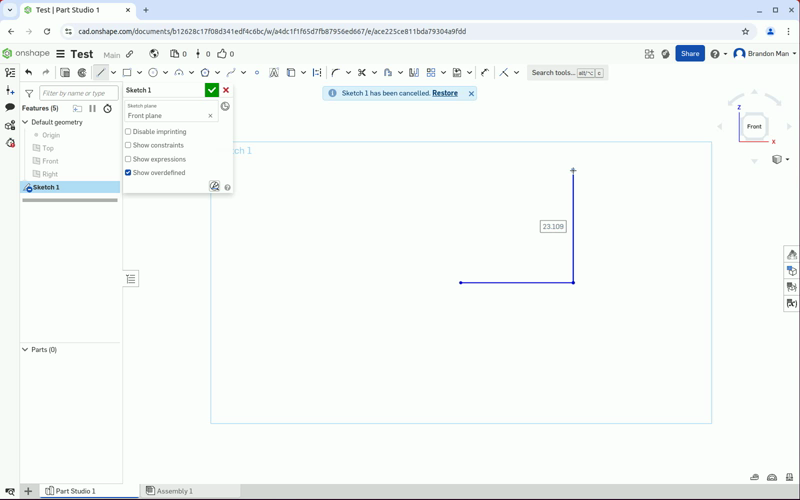
mouse_move(460, 170)
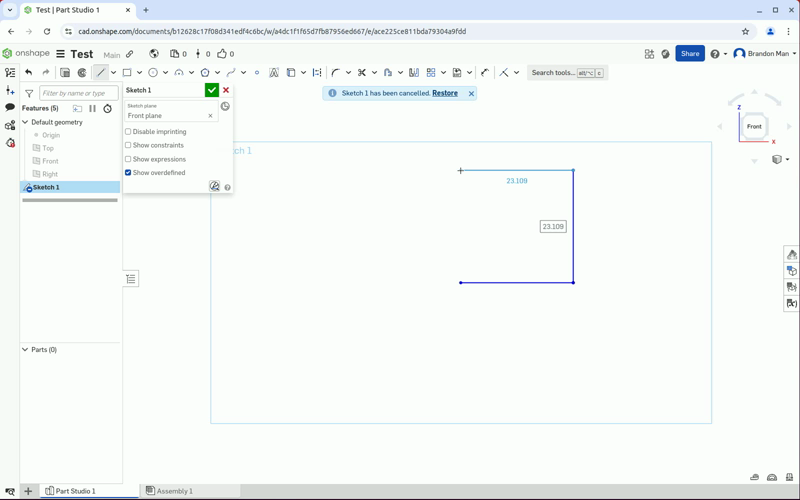
click(460, 170)
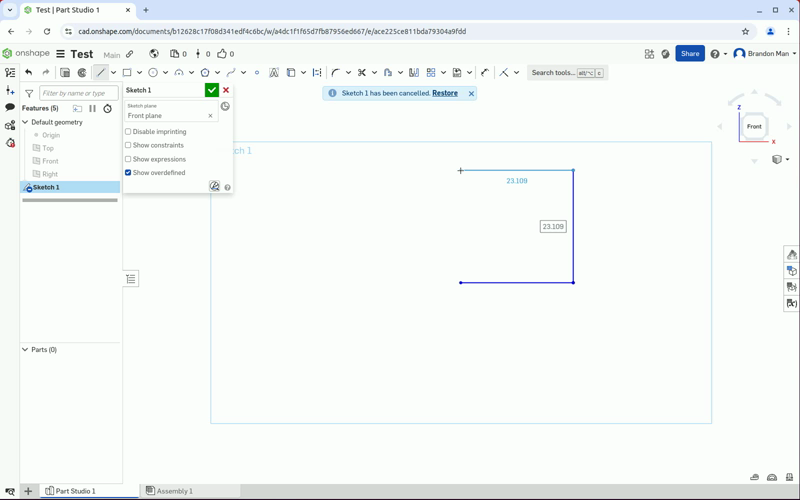
key_up(shift)
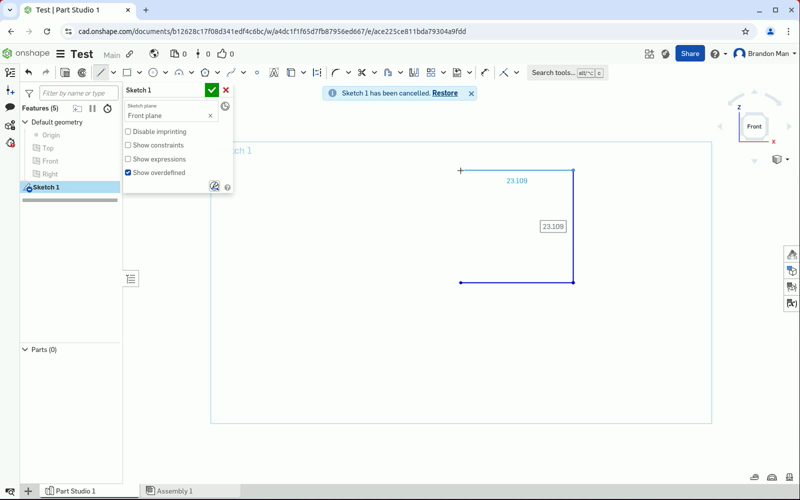
key_down(shift)
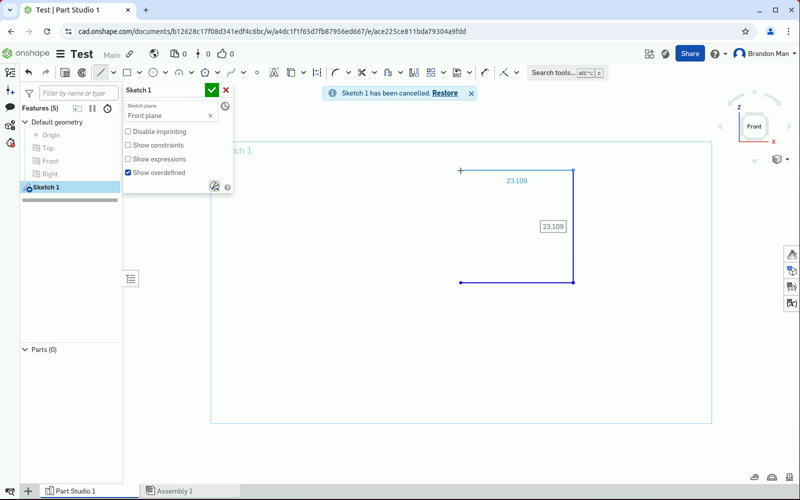
mouse_move(460, 282)
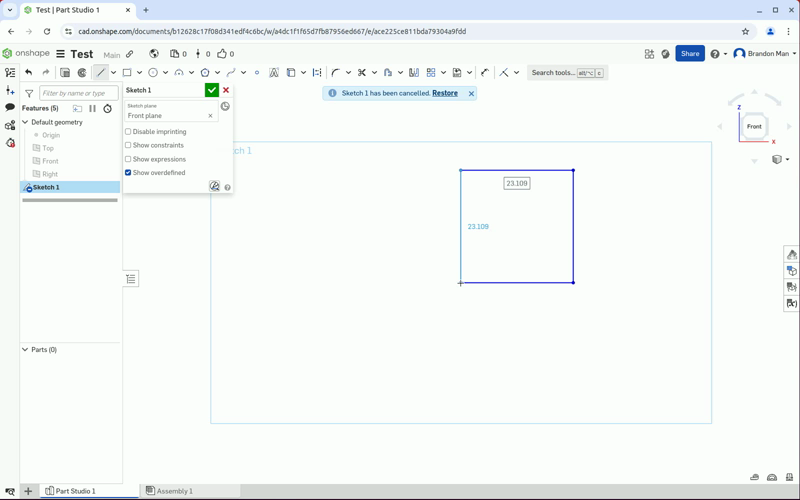
key_up(shift)
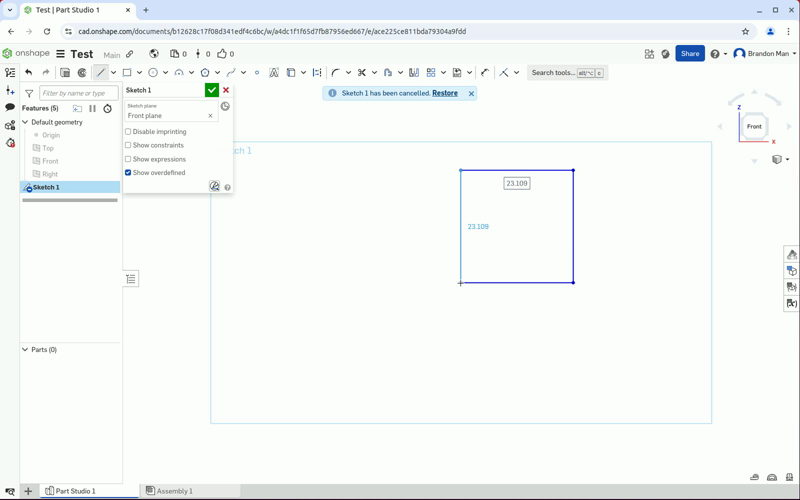
click(460, 282)
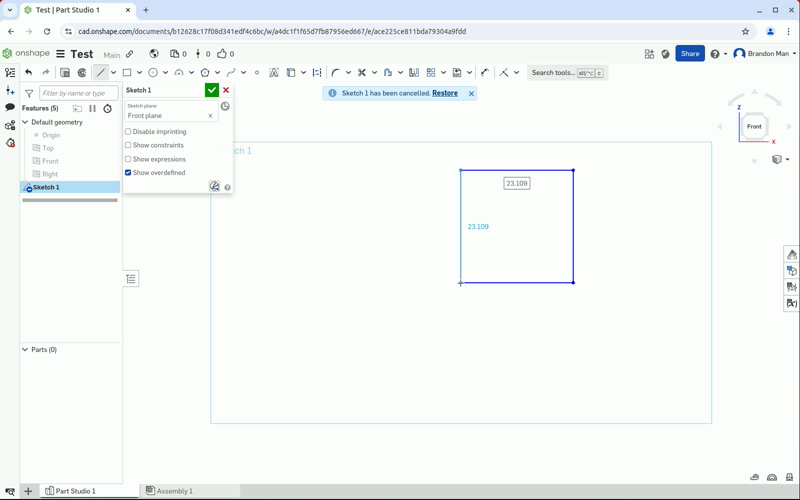
key(esc)
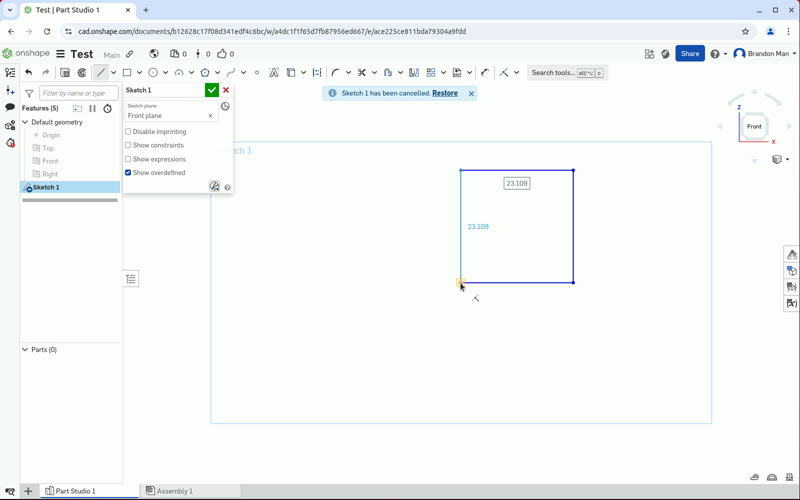
mouse_move(541, 231)
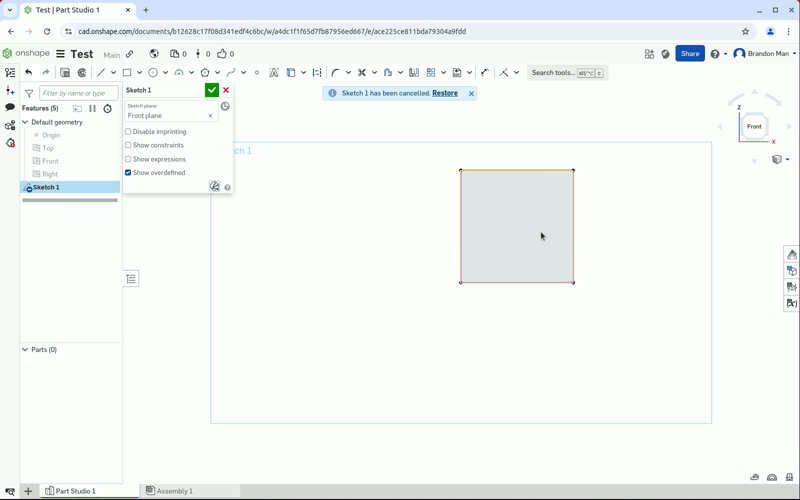
click(541, 231)
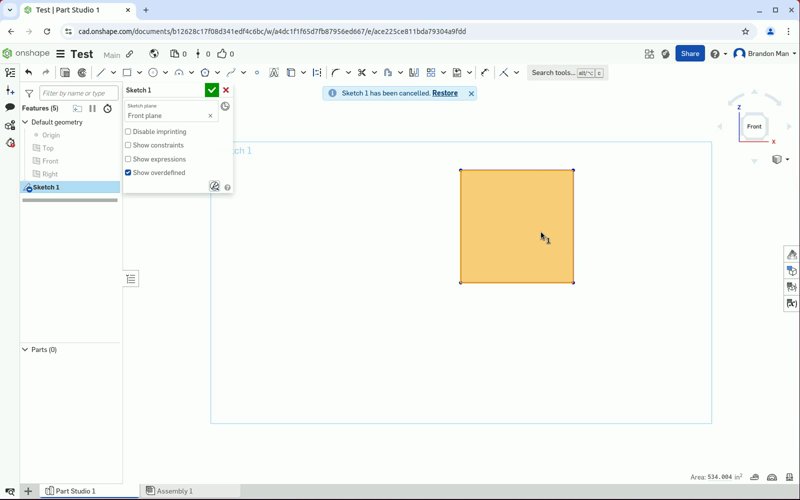
mouse_move(73, 352)
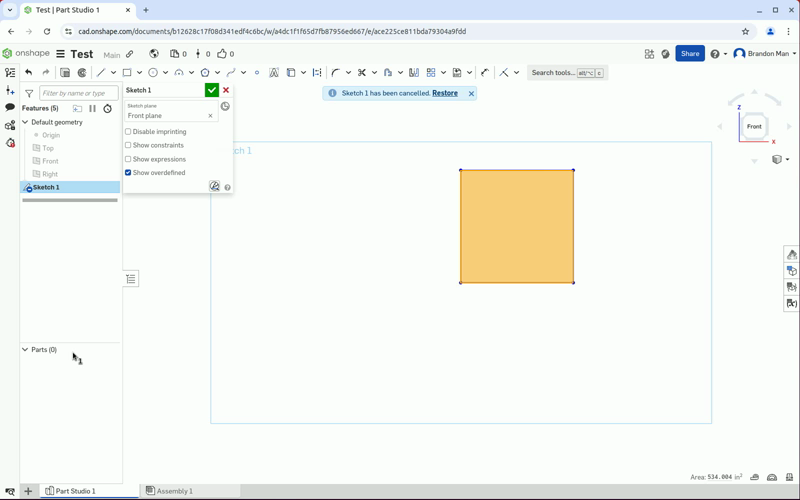
key(shift+y)
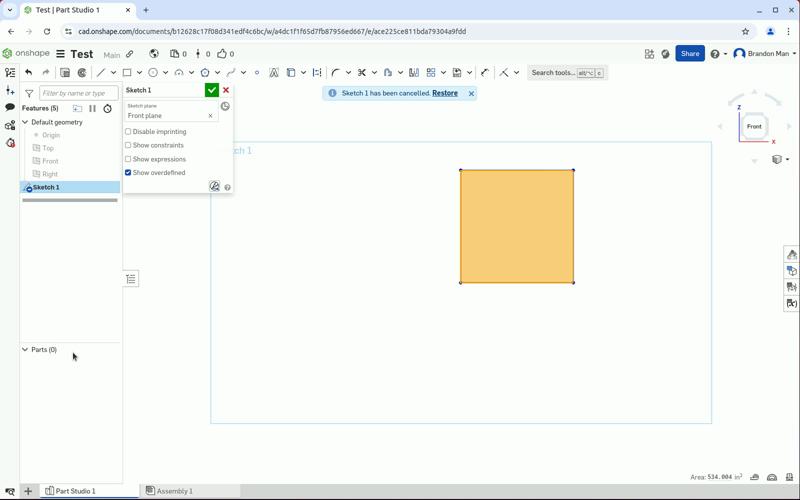
key(shift+e)
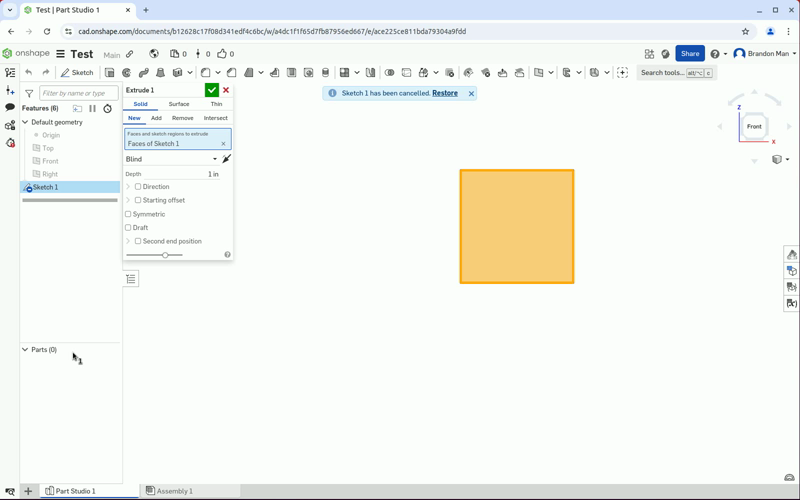
mouse_move(143, 106)
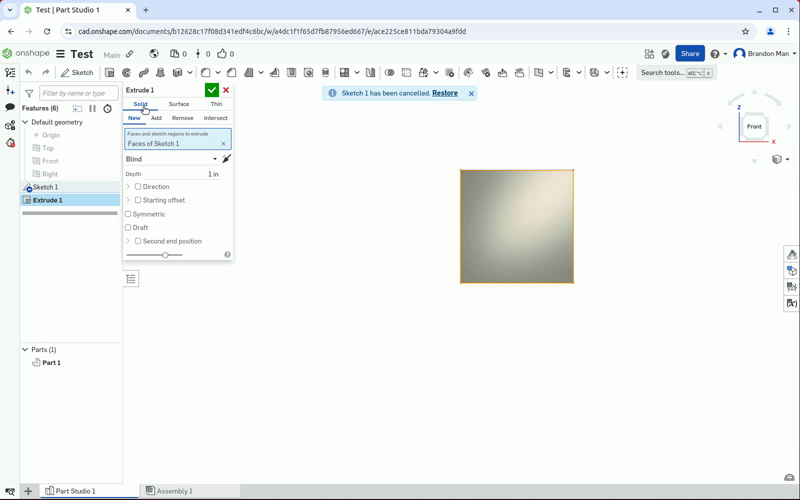
click(143, 106)
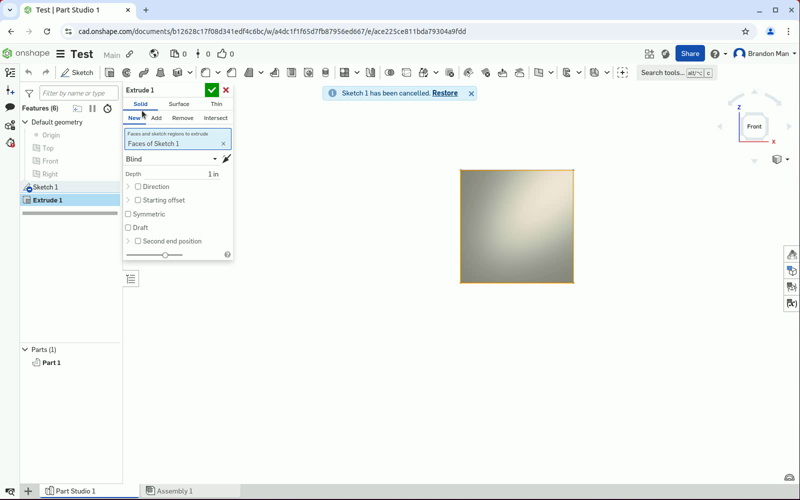
mouse_move(137, 120)
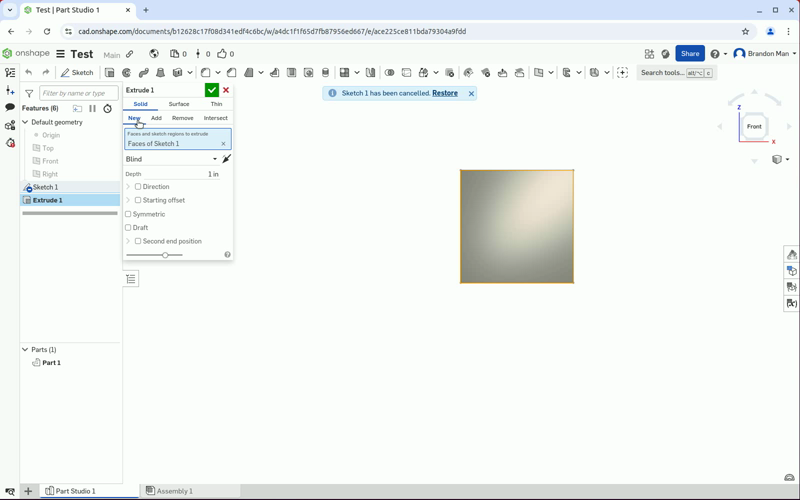
click(137, 120)
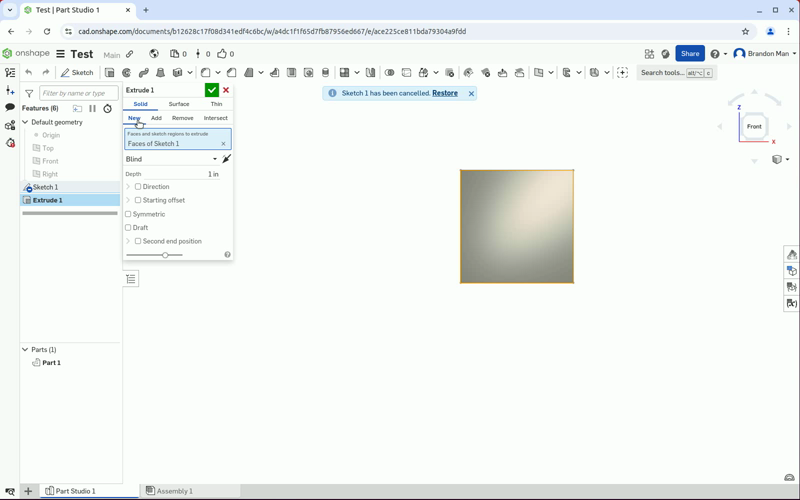
key(tab, 4)
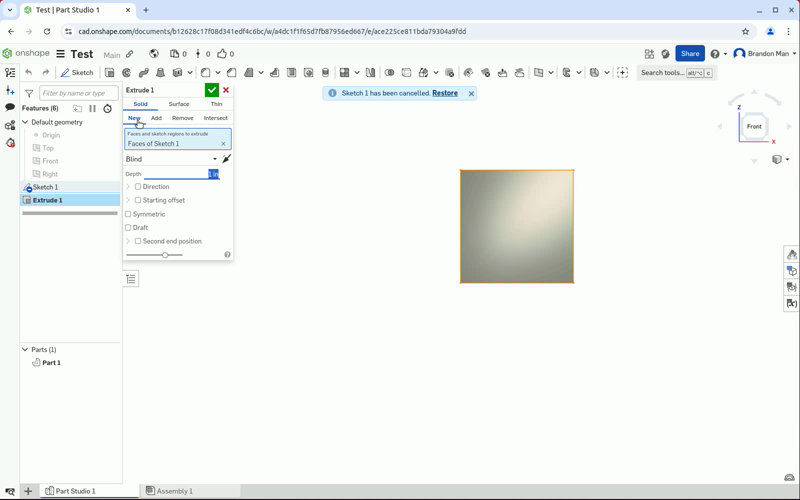
text(23.108)
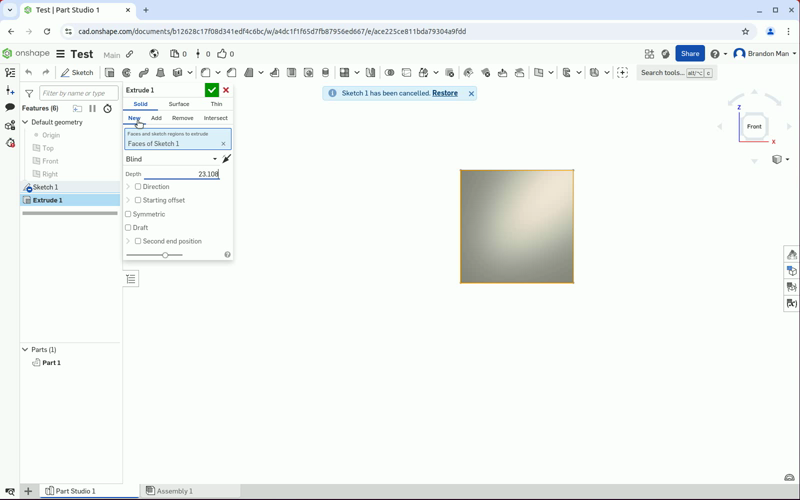
key(enter)
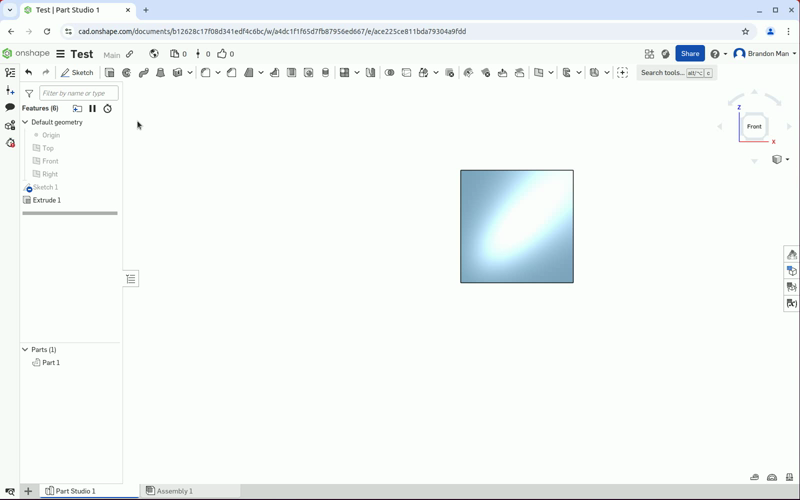
key(shift+h)
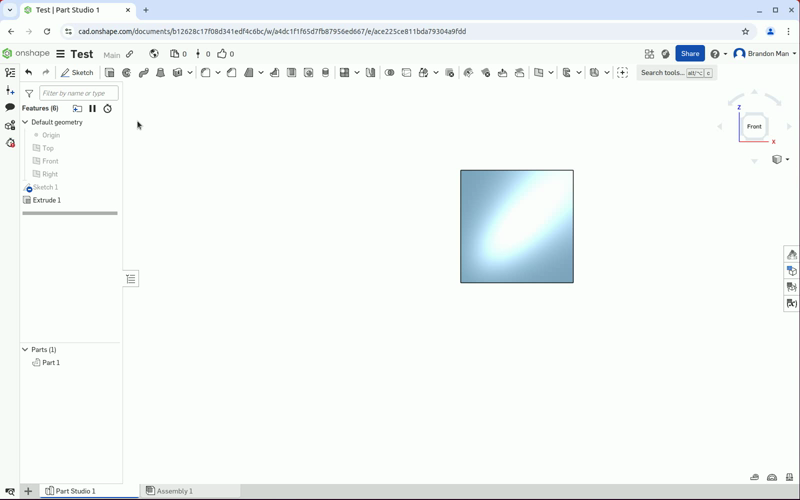
key(shift+h)
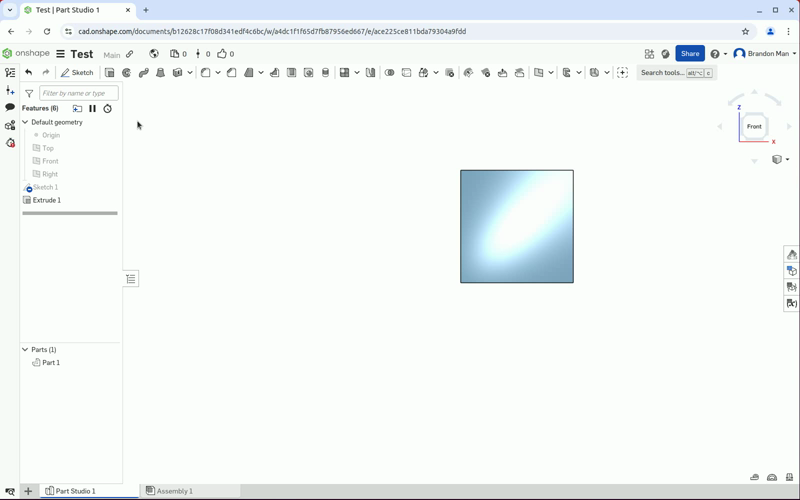
mouse_move(73, 189)
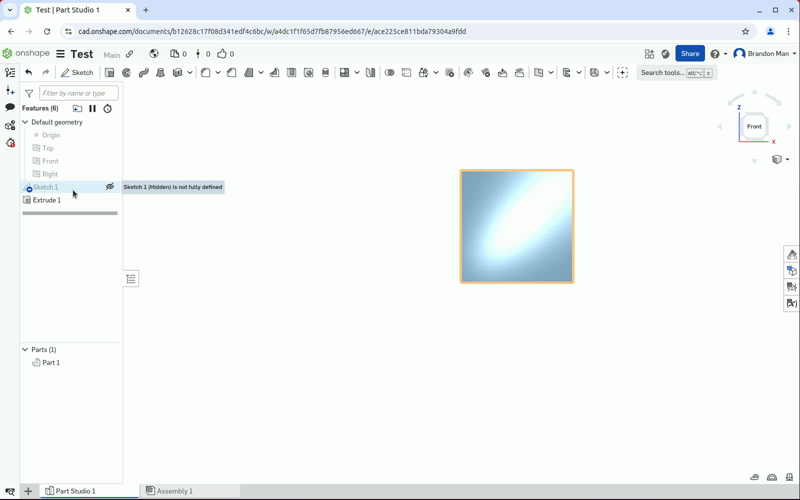
click(73, 189)
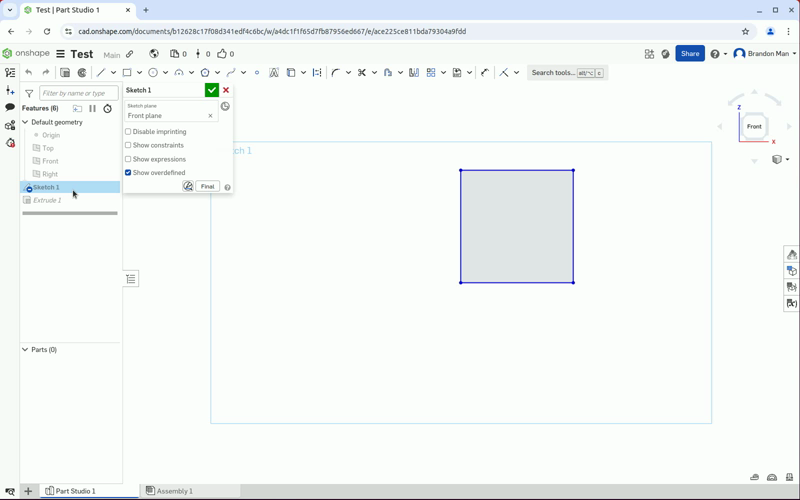
mouse_move(229, 92)
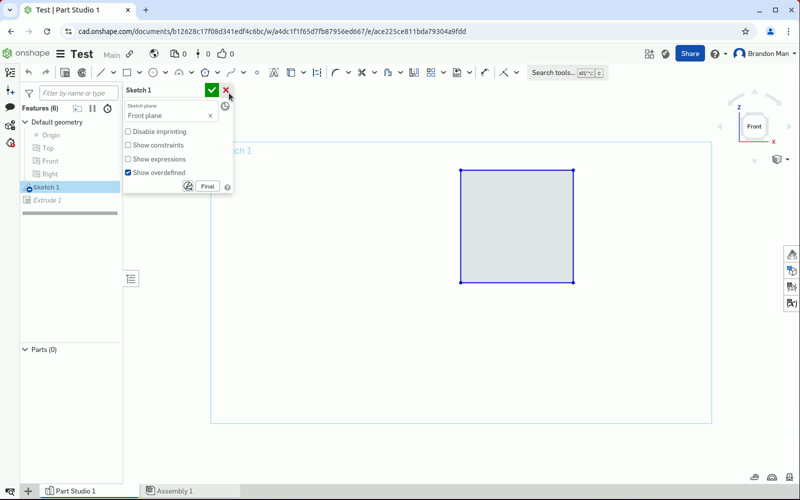
click(229, 92)
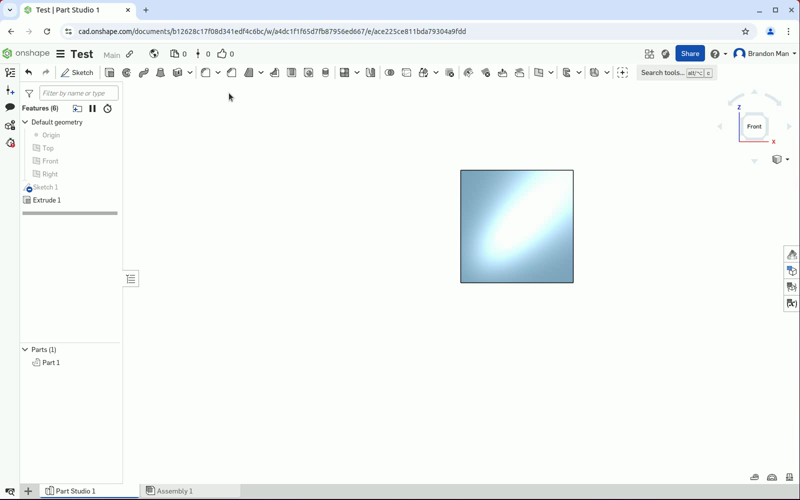
mouse_move(541, 75)
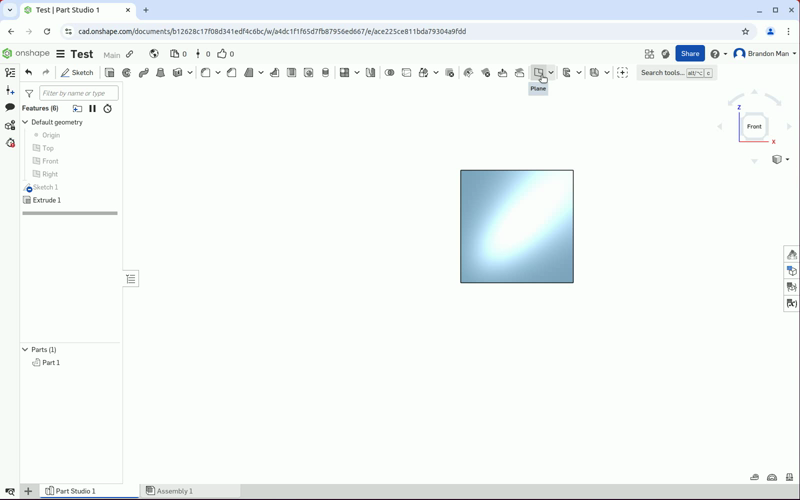
click(541, 75)
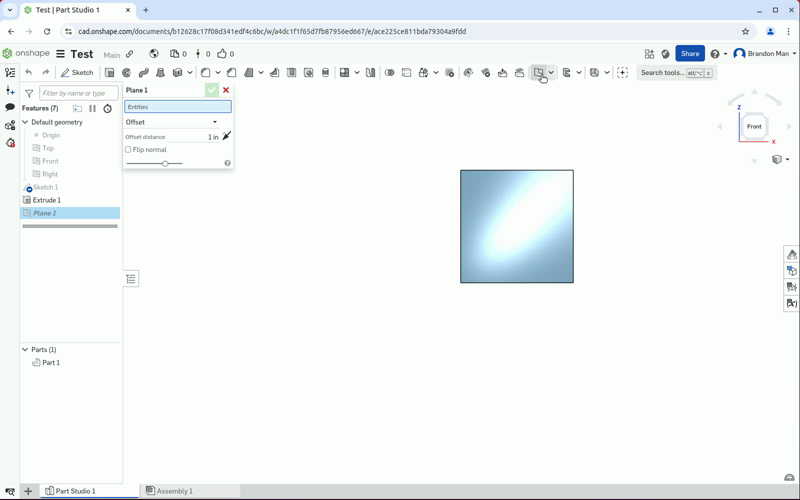
mouse_move(73, 163)
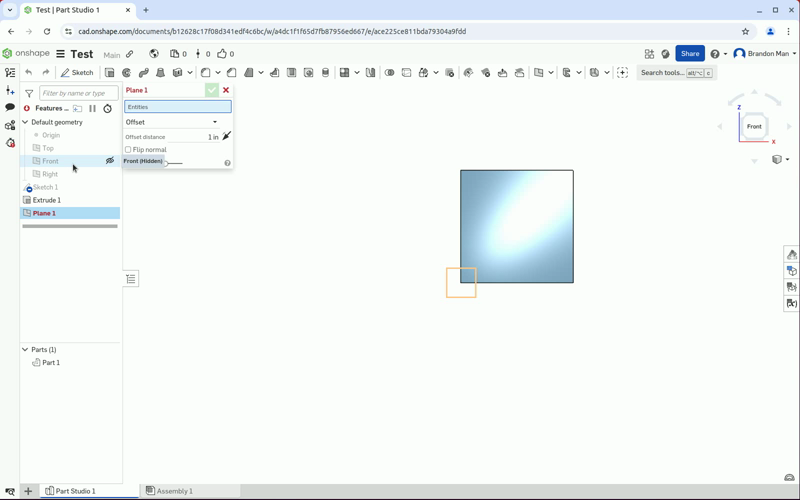
click(73, 163)
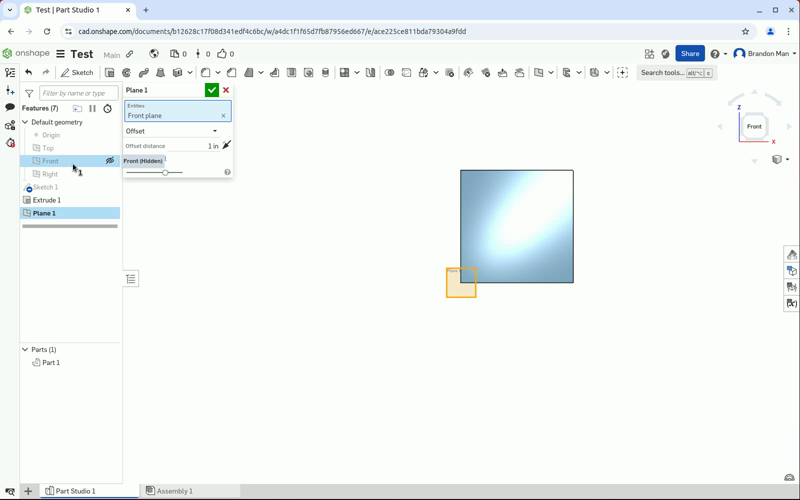
key(tab, 2)
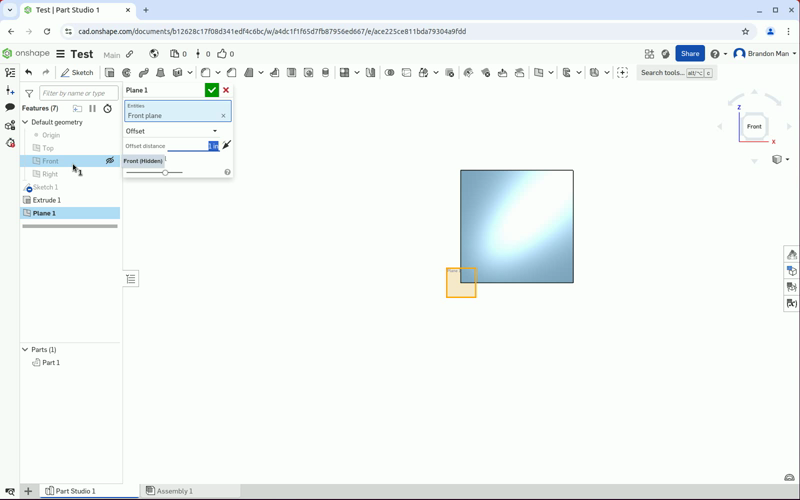
text(23.108)
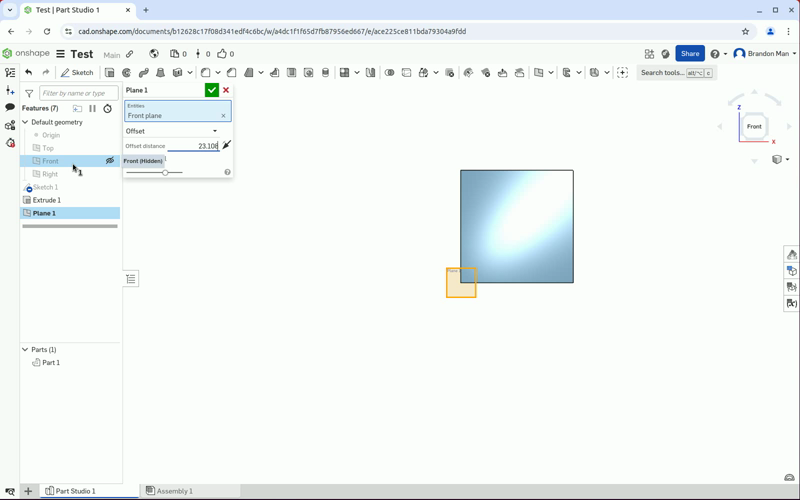
key(enter, 2)
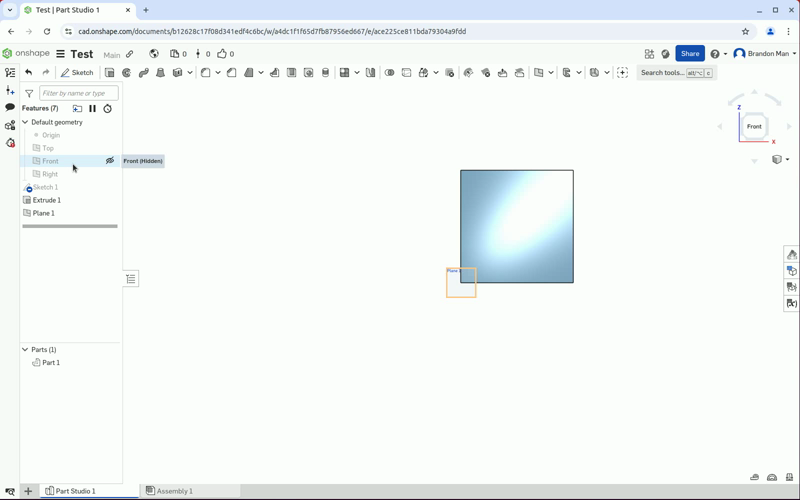
key(shift+s)
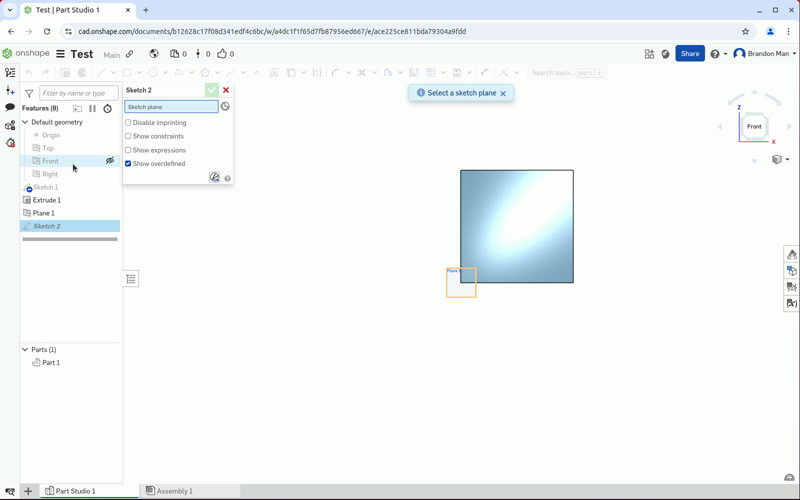
mouse_move(73, 215)
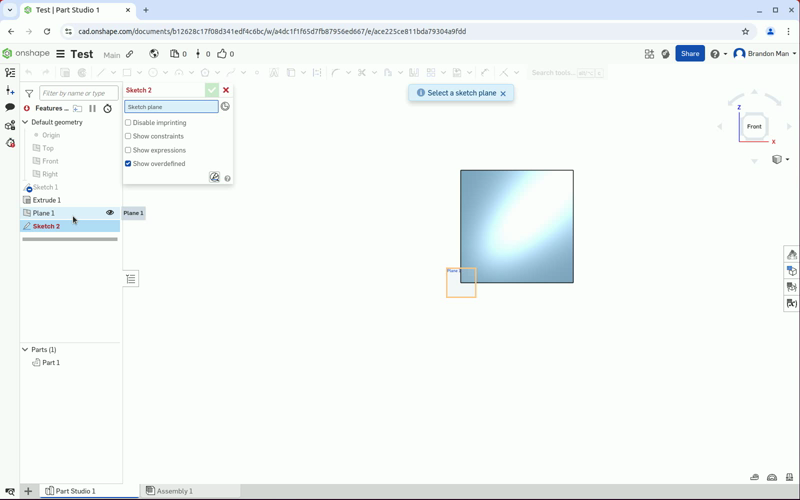
click(73, 215)
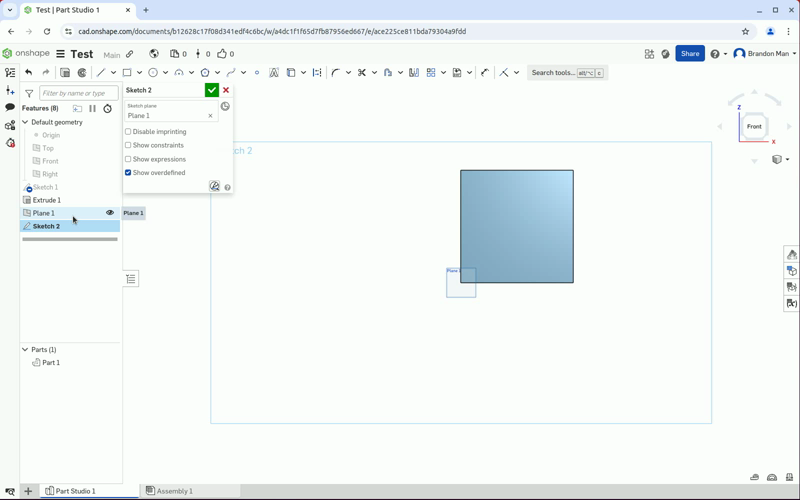
mouse_move(73, 352)
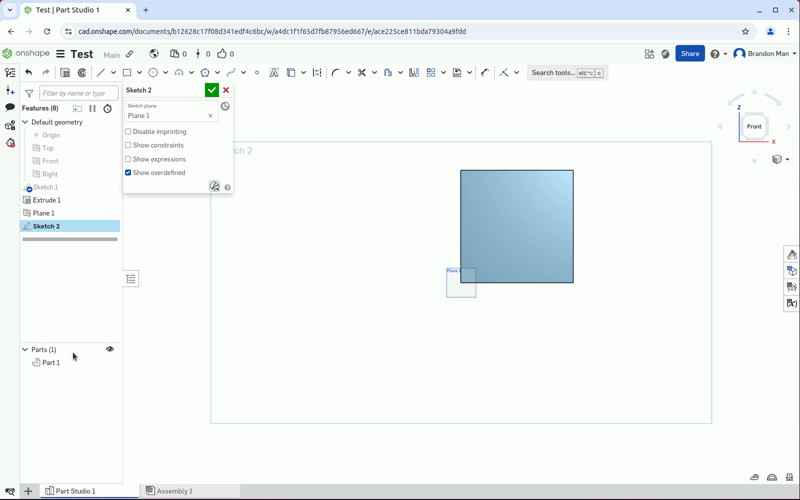
key(y)
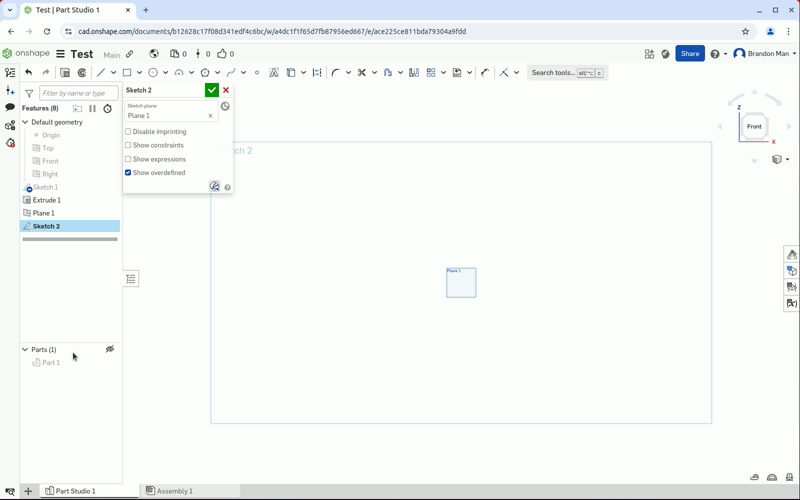
key(l)
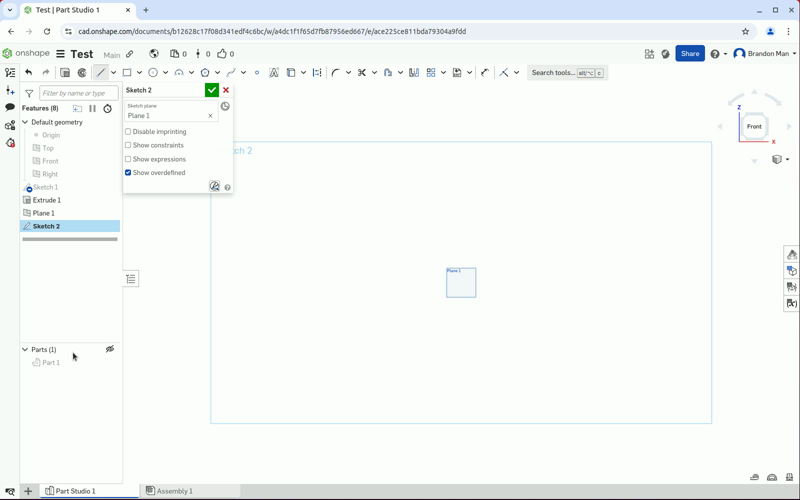
key_down(shift)
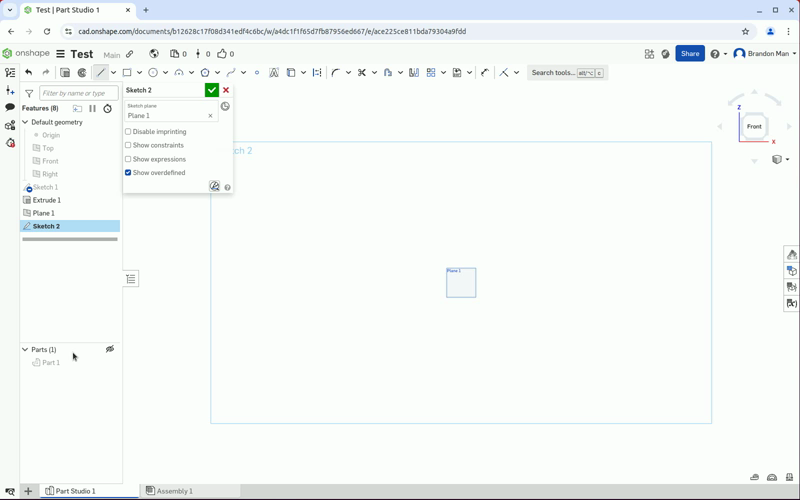
mouse_move(516, 226)
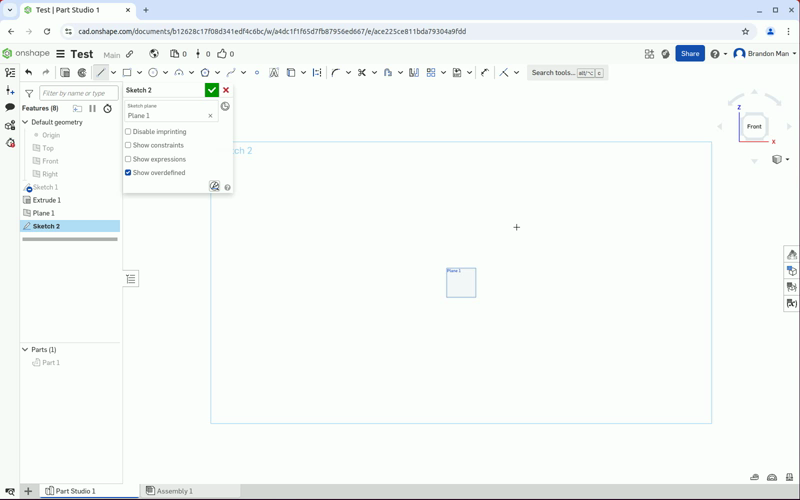
click(516, 226)
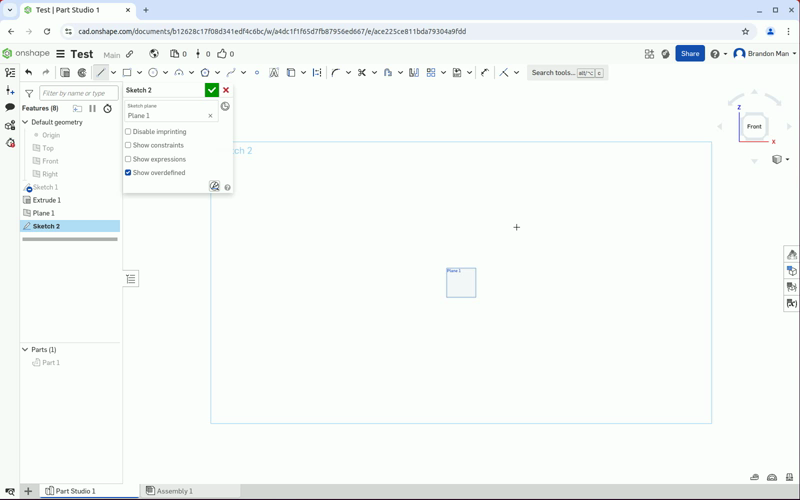
key_up(shift)
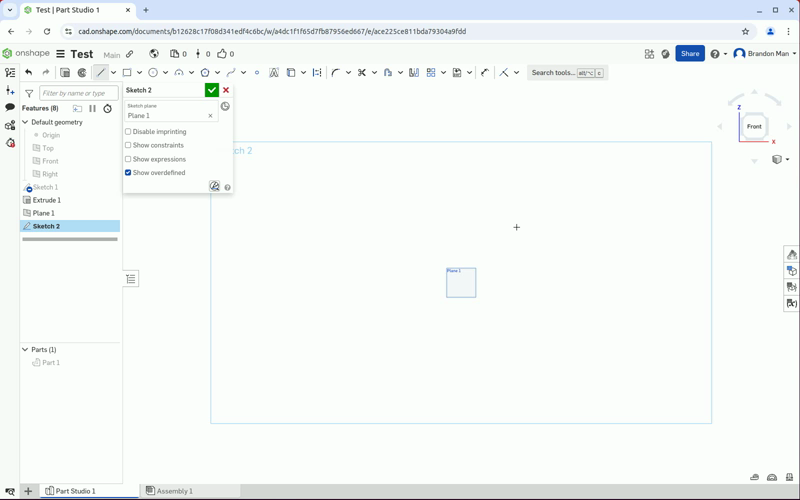
key_down(shift)
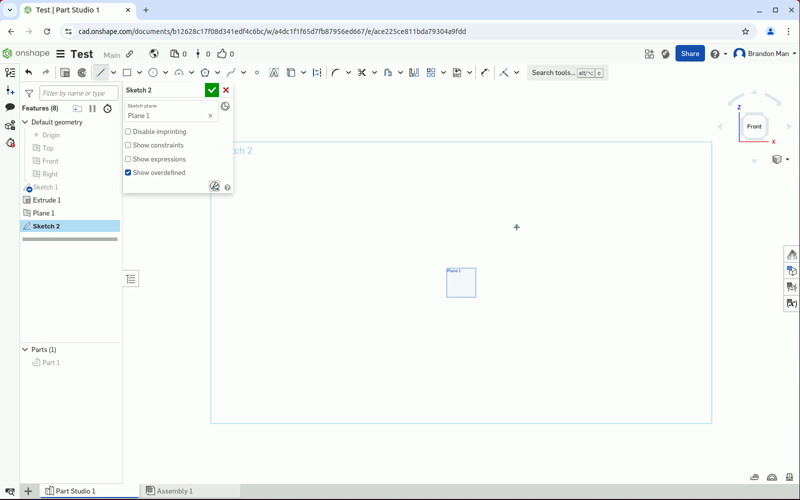
mouse_move(546, 226)
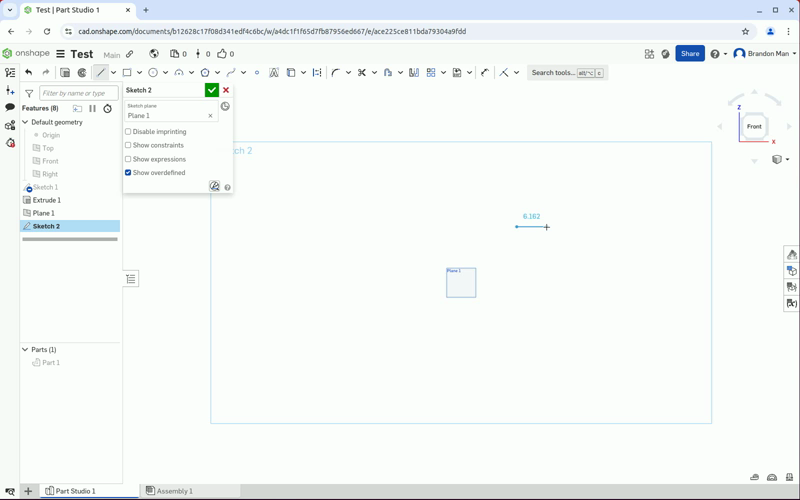
mouse_move(573, 226)
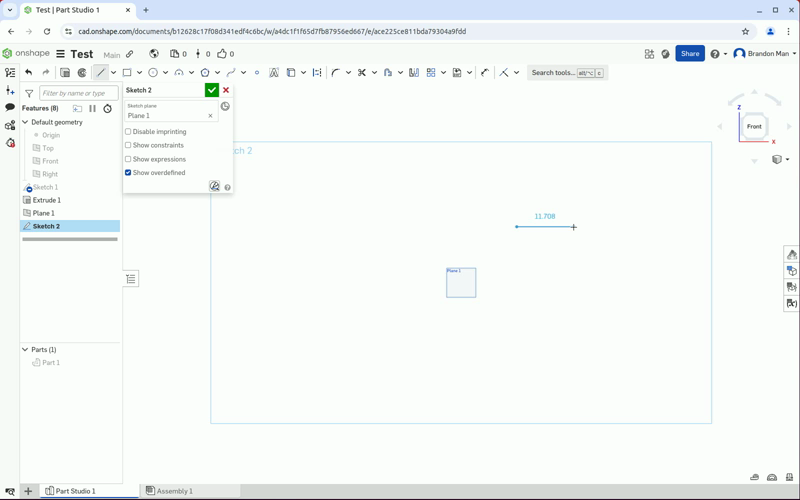
click(573, 226)
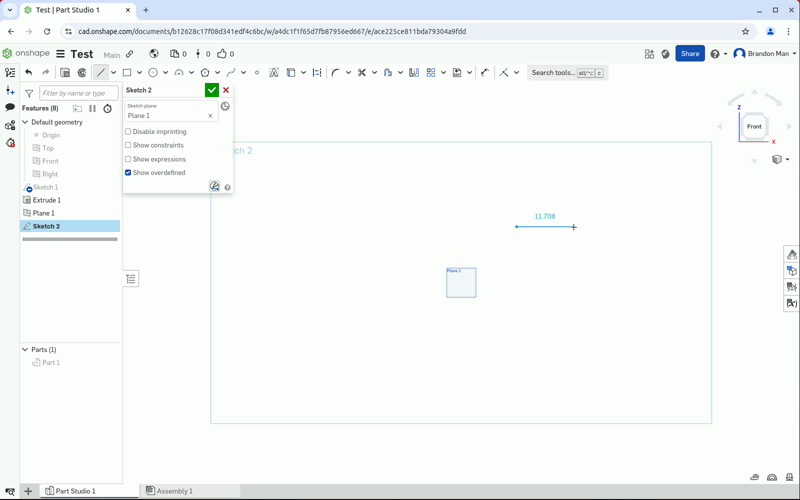
key_up(shift)
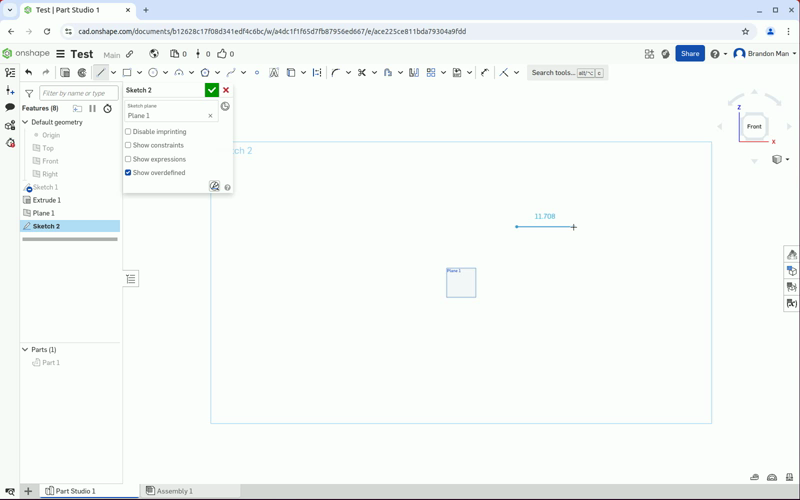
key_down(shift)
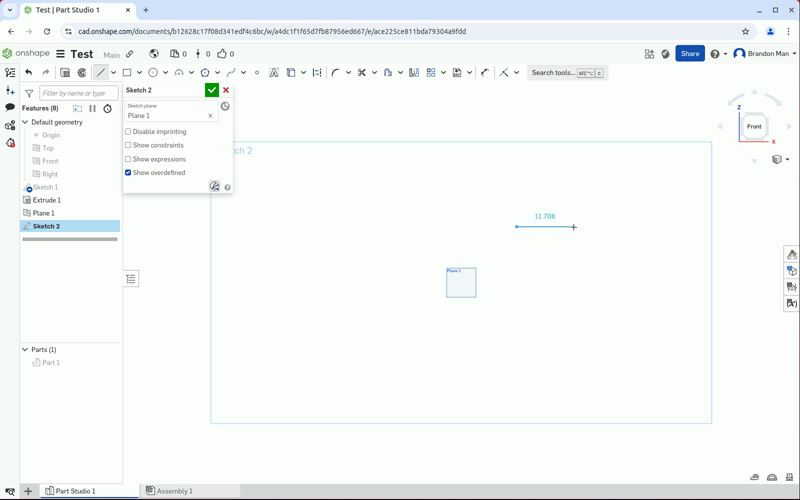
mouse_move(589, 226)
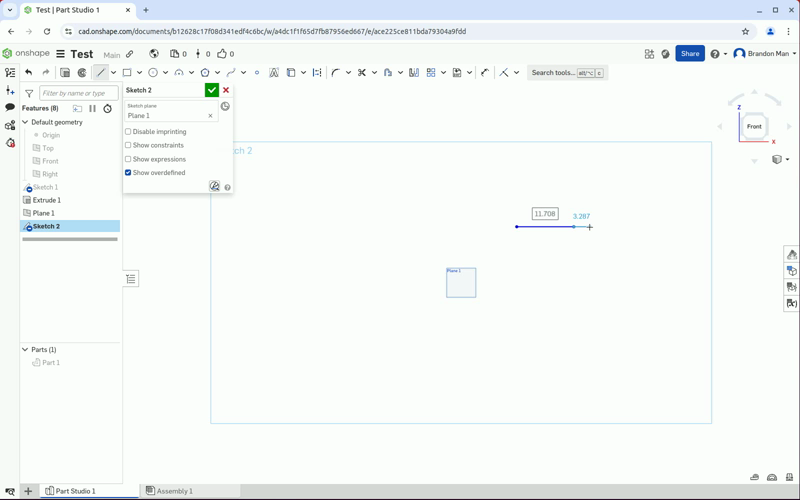
mouse_move(573, 169)
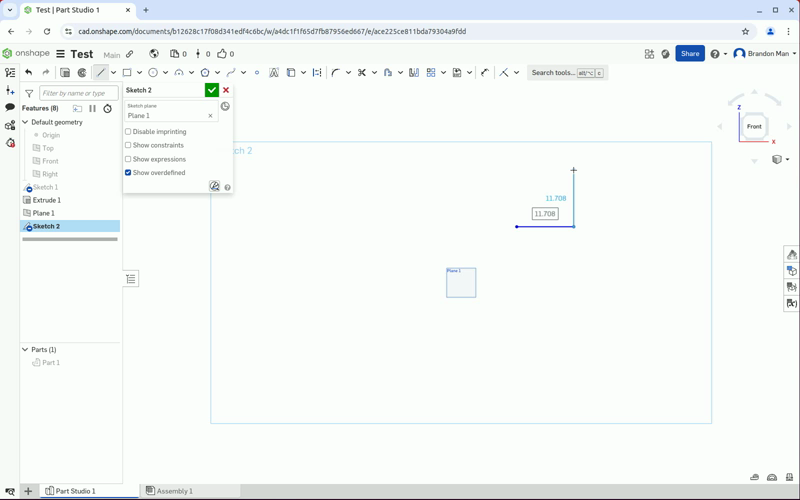
click(573, 169)
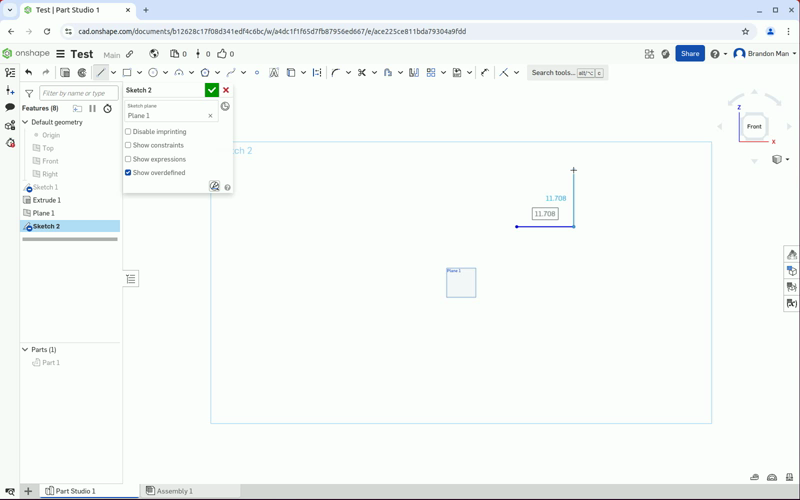
key_up(shift)
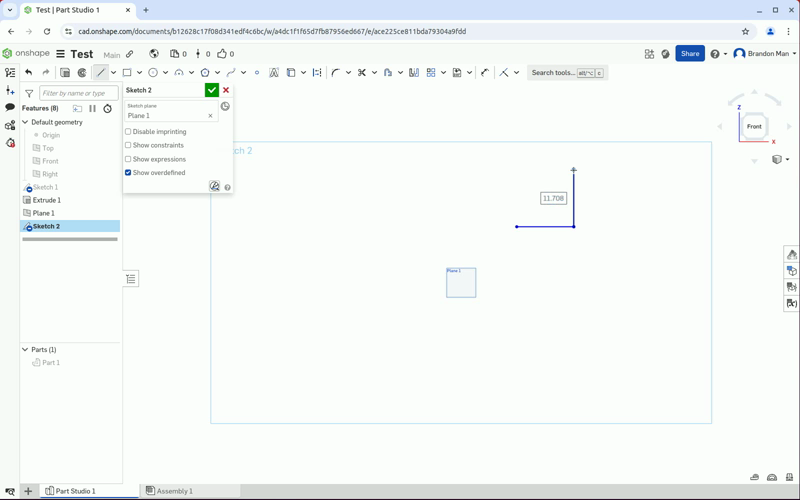
key_down(shift)
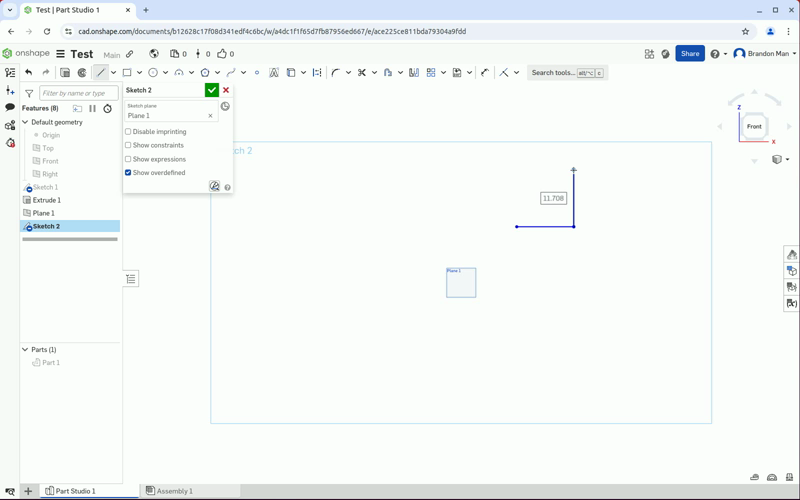
mouse_move(589, 169)
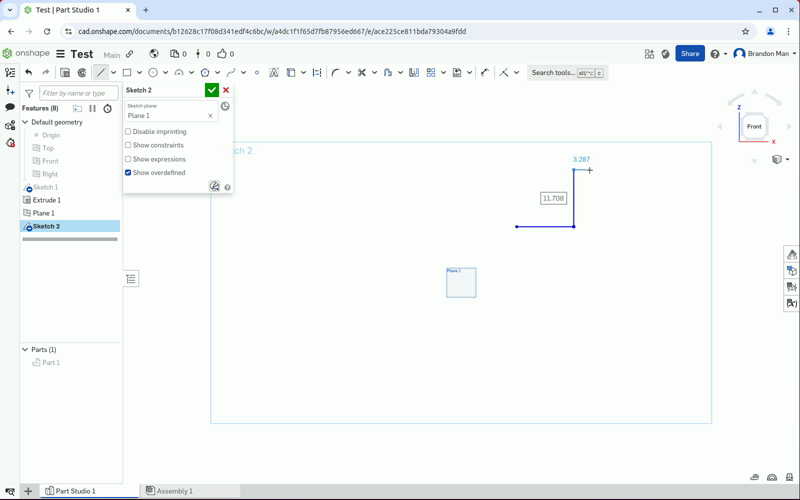
mouse_move(516, 169)
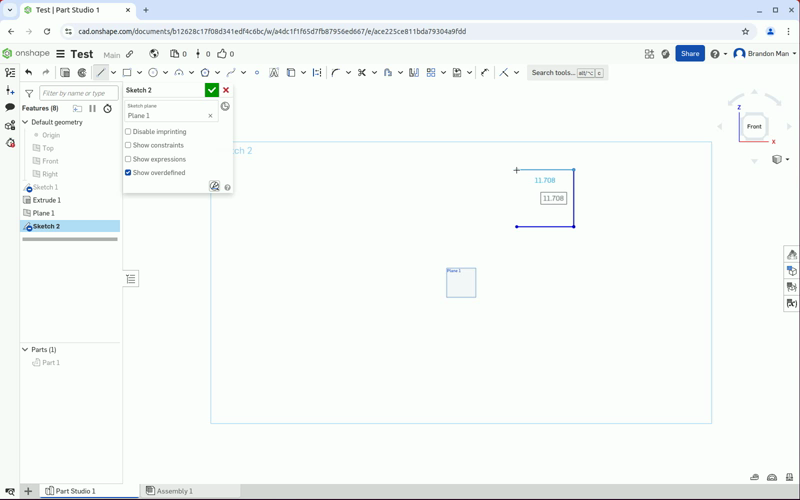
click(516, 169)
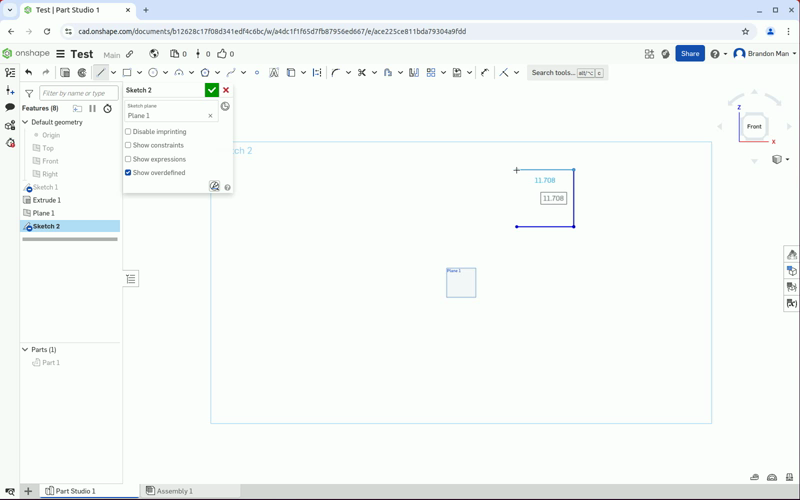
key_up(shift)
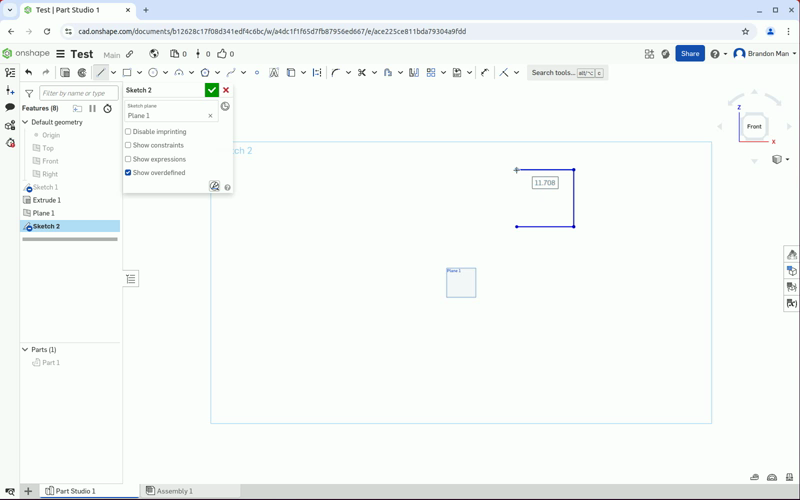
mouse_move(546, 169)
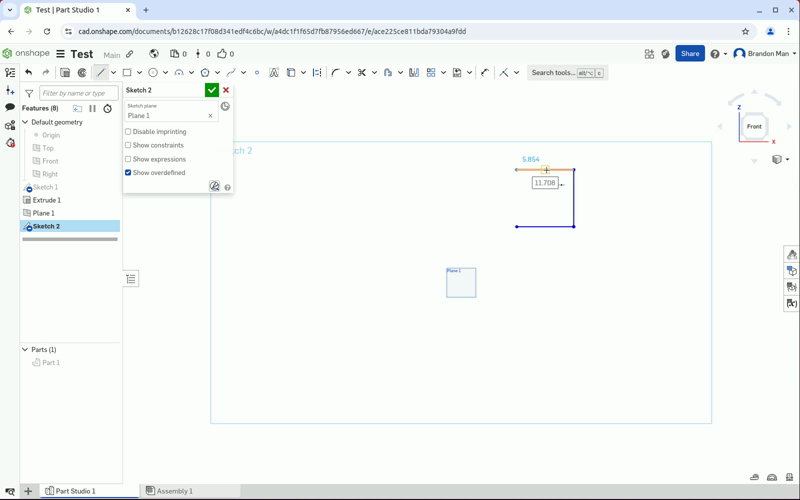
key_down(shift)
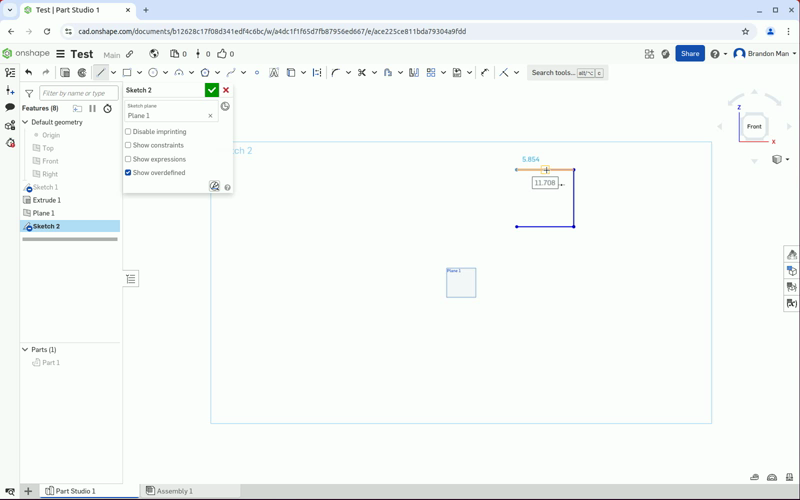
mouse_move(516, 226)
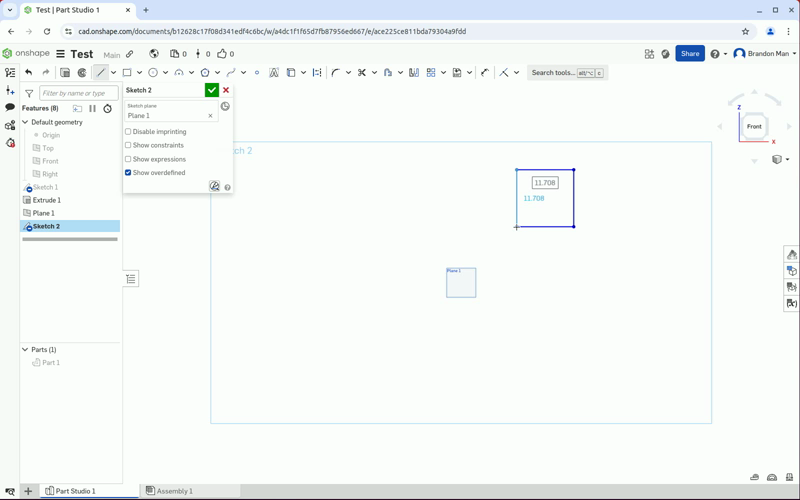
key_up(shift)
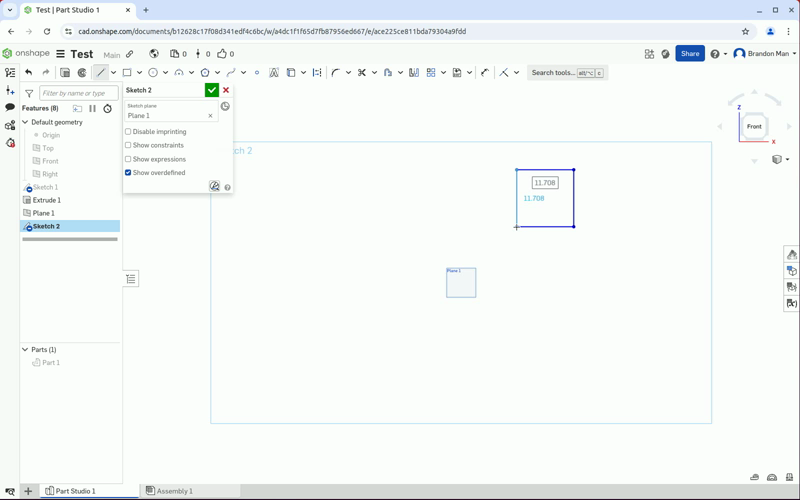
click(516, 226)
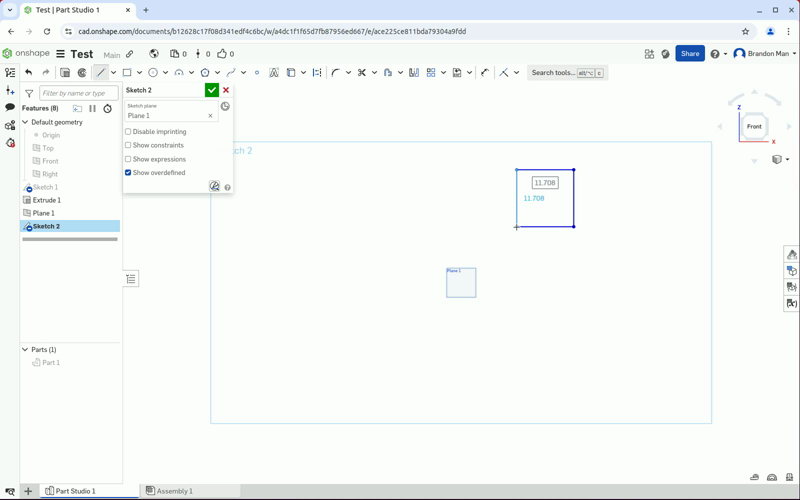
key(esc)
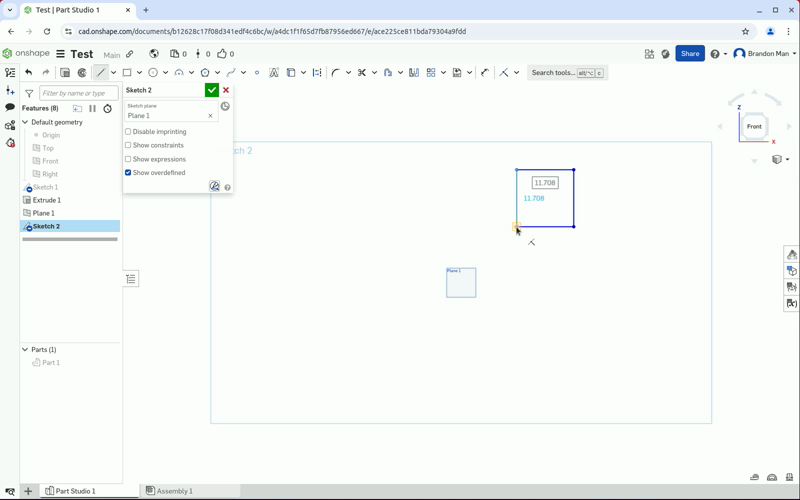
mouse_move(530, 185)
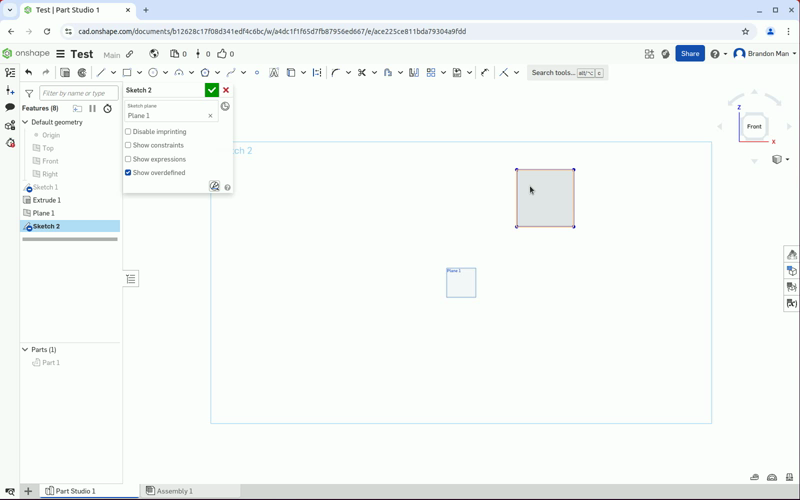
click(530, 185)
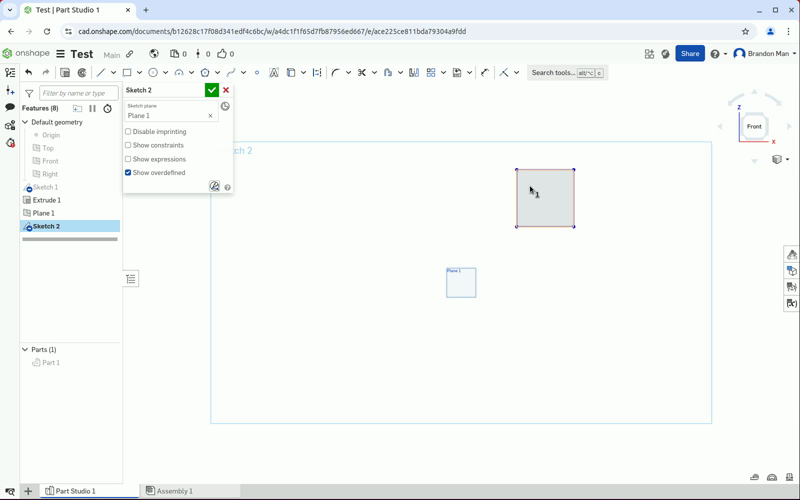
mouse_move(73, 352)
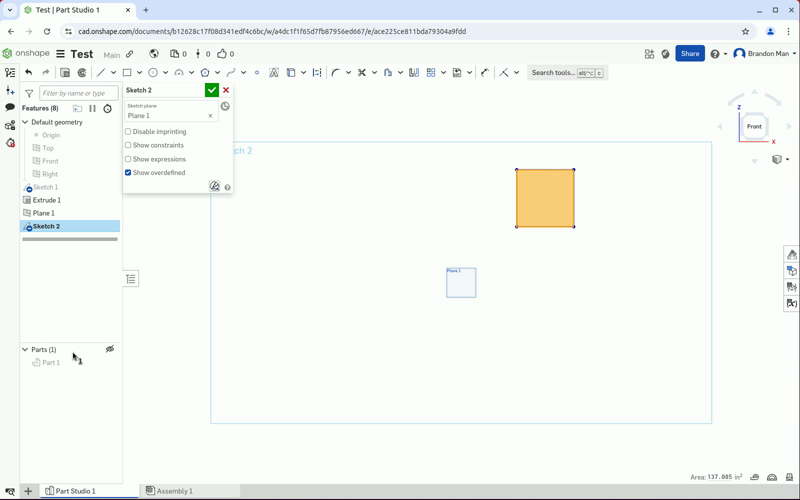
key(shift+y)
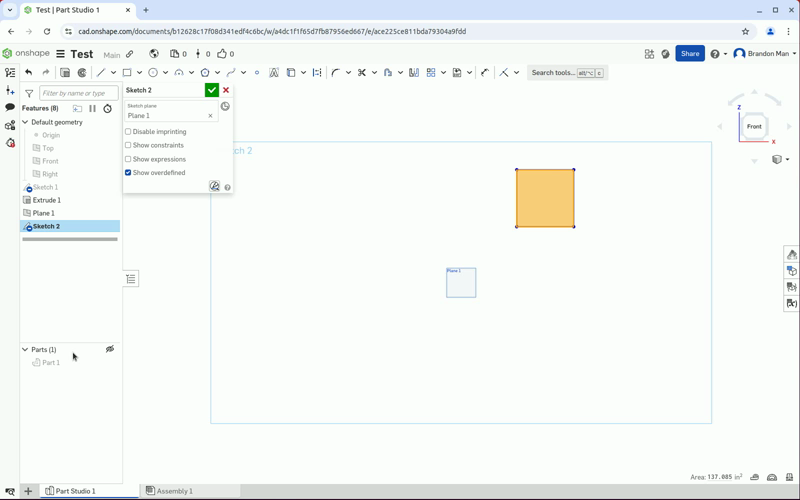
key(shift+e)
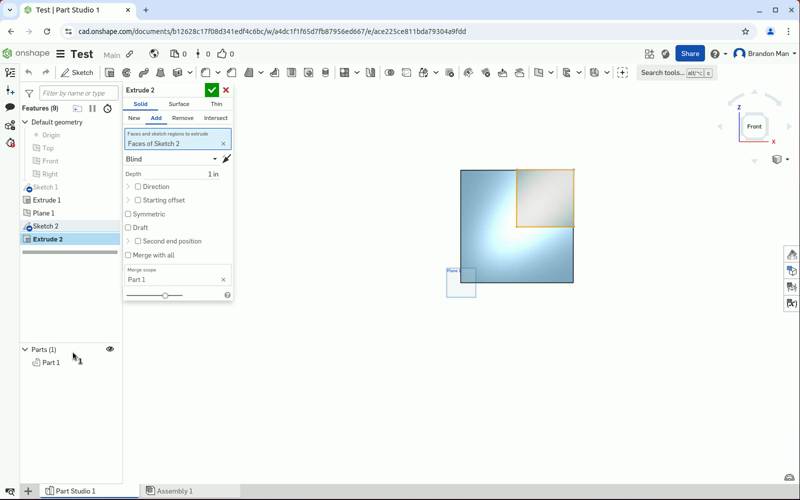
mouse_move(143, 106)
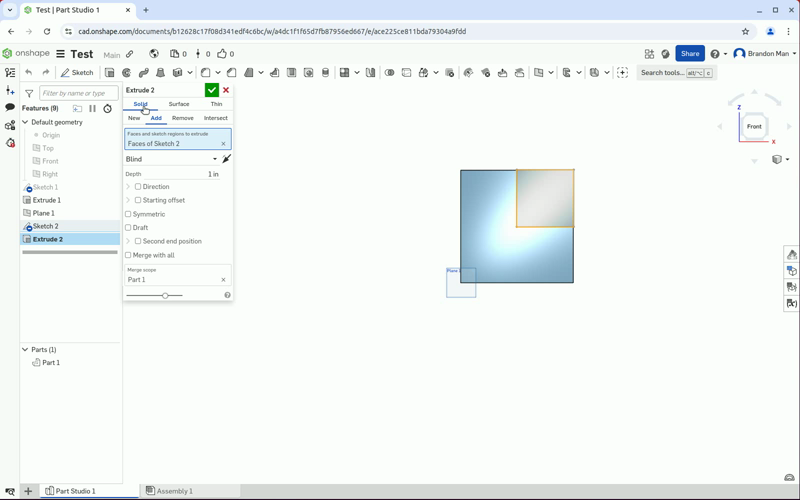
click(143, 106)
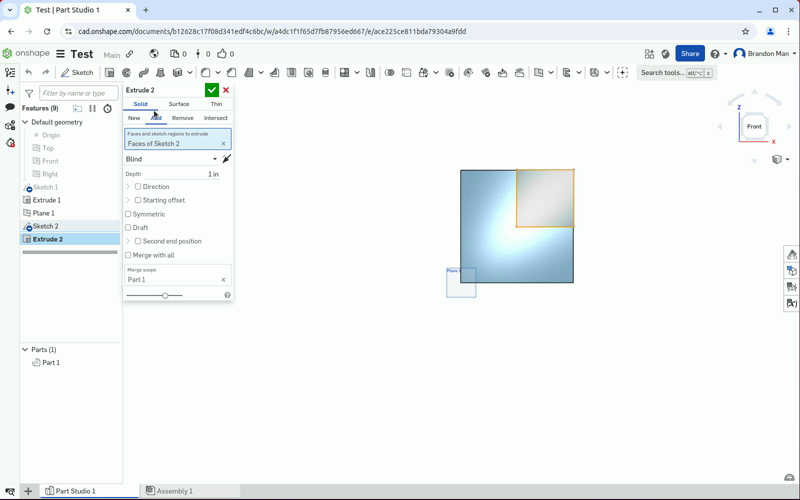
mouse_move(186, 120)
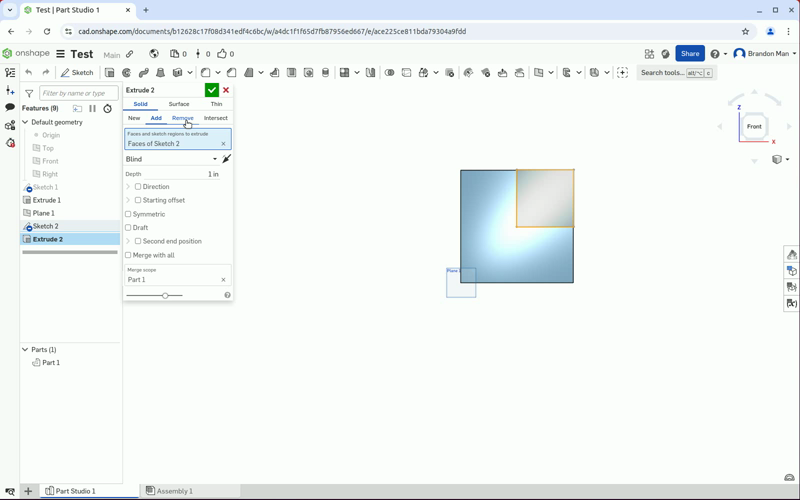
click(186, 120)
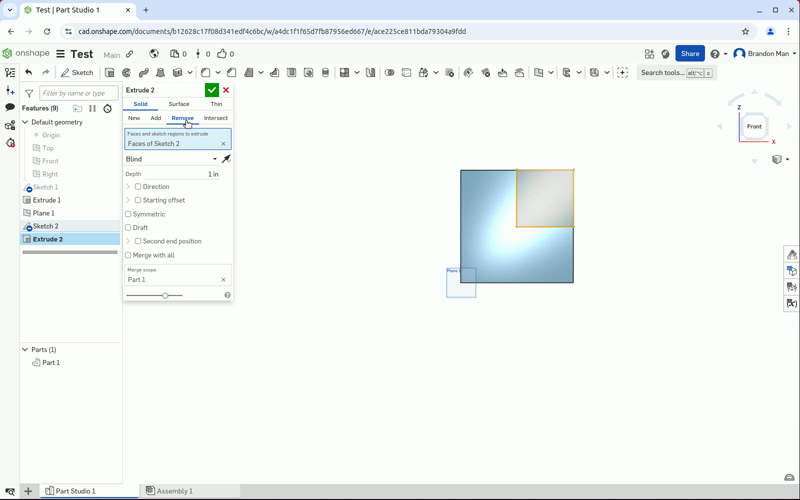
key(tab, 4)
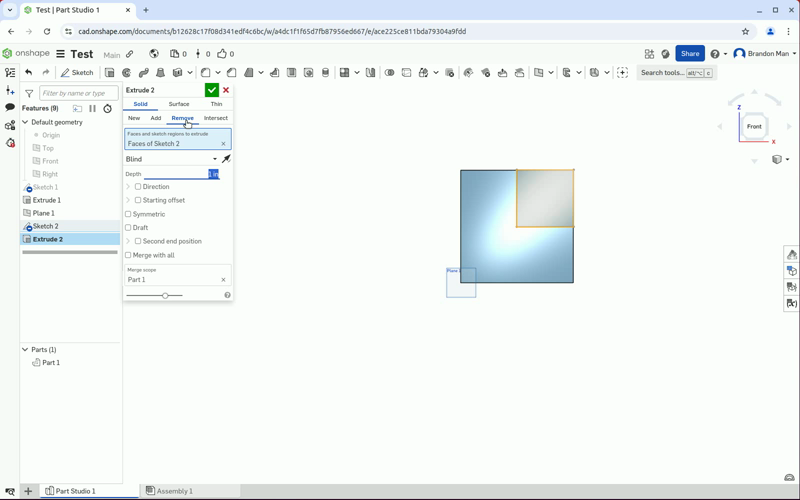
text(11.554)
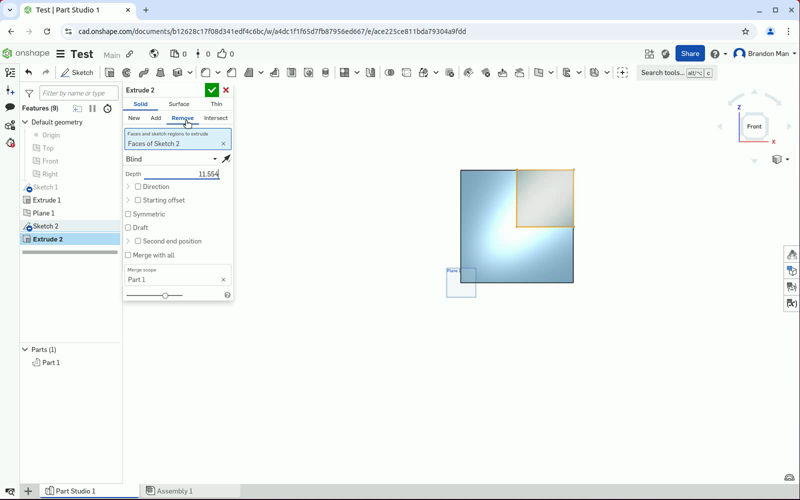
key(tab, 6)
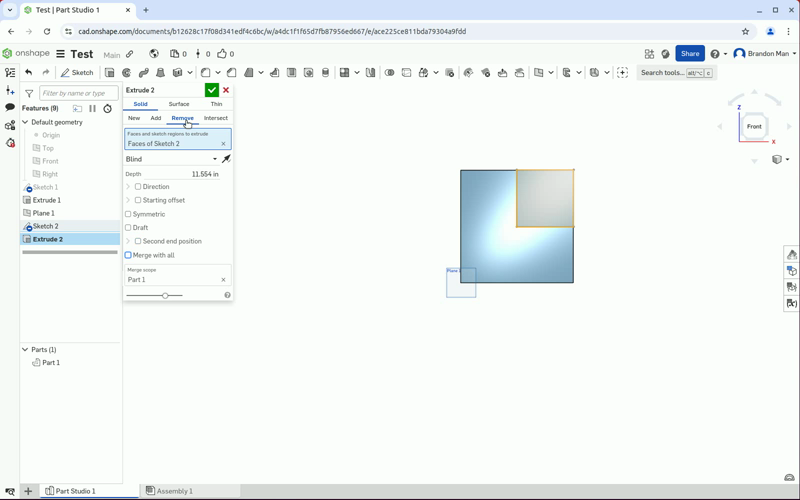
key(space)
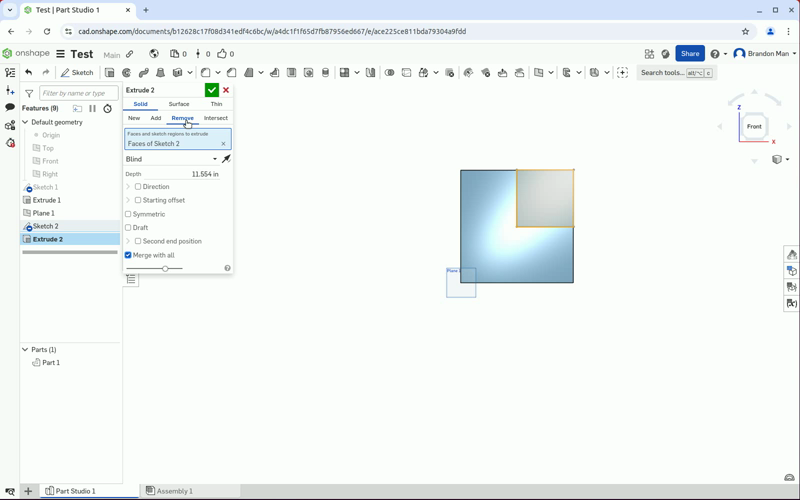
key(enter)
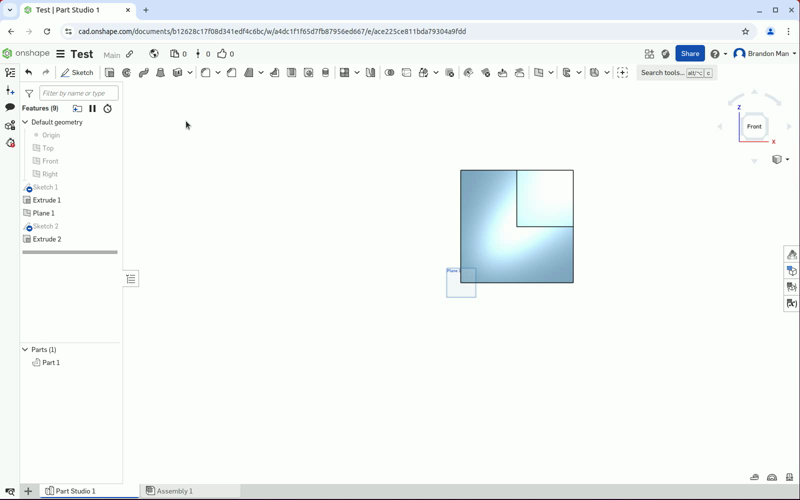
key(shift+h)
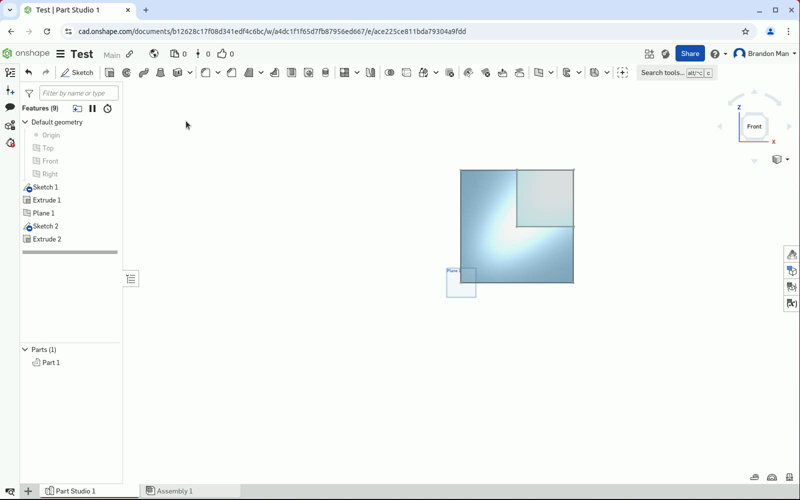
key(shift+h)
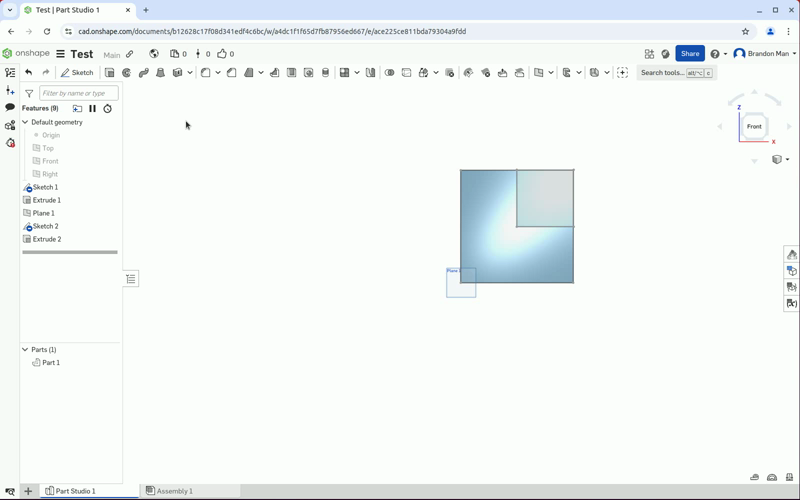
key(shift+7)
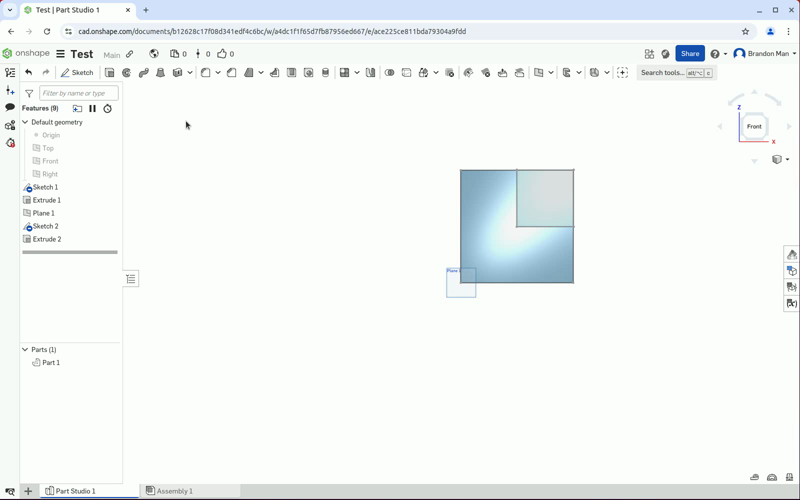
key(left, 2)
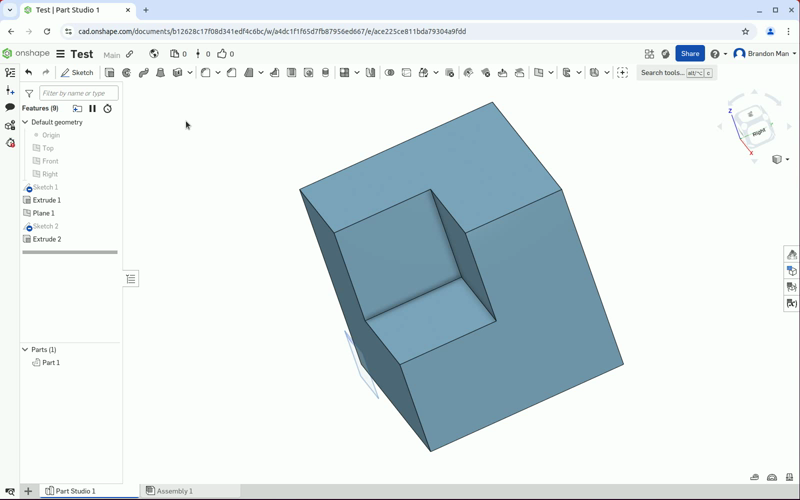
key(down, 2)
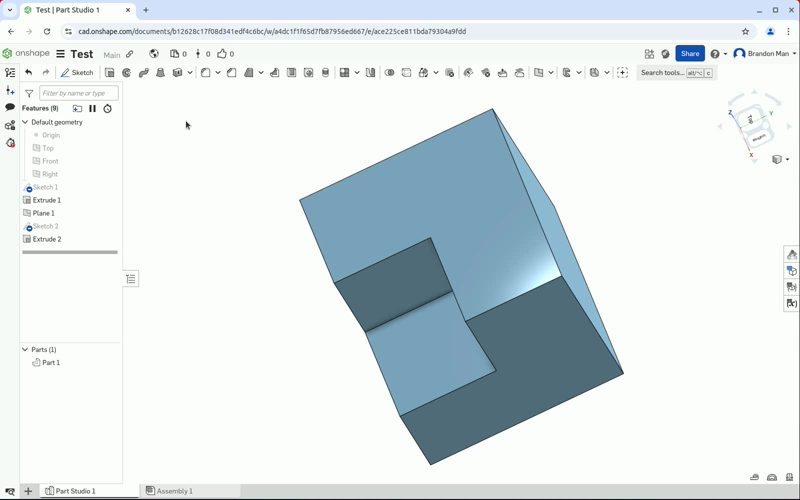
key(up, 2)
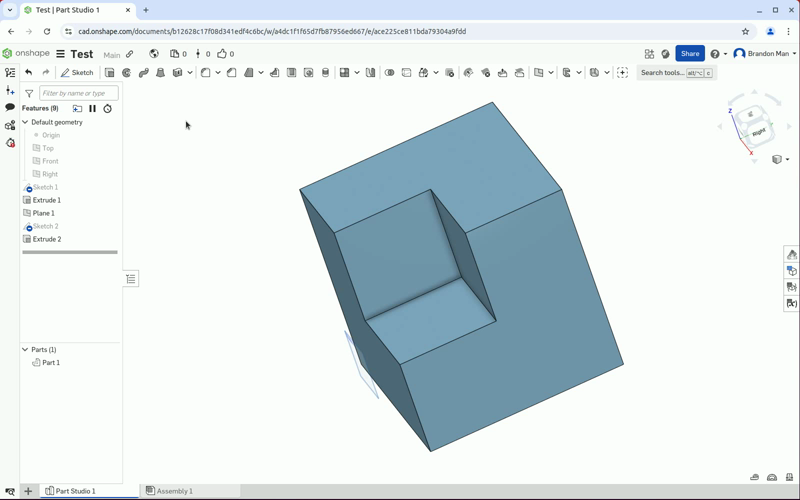
key(right, 2)
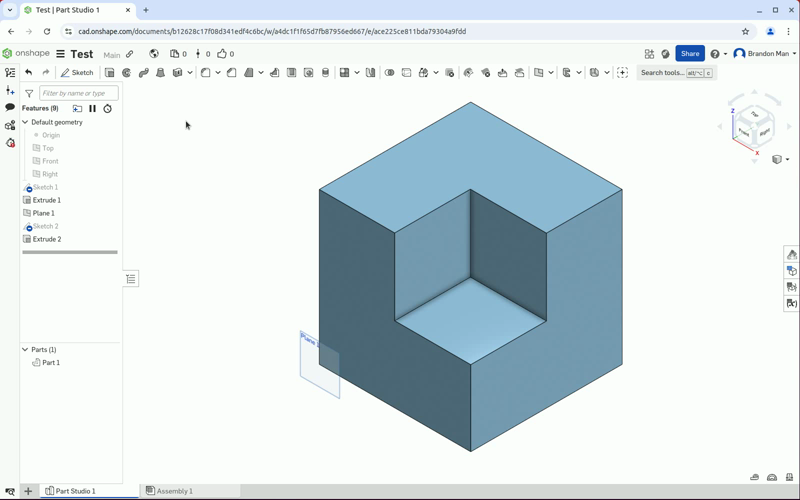
mouse_move(73, 189)
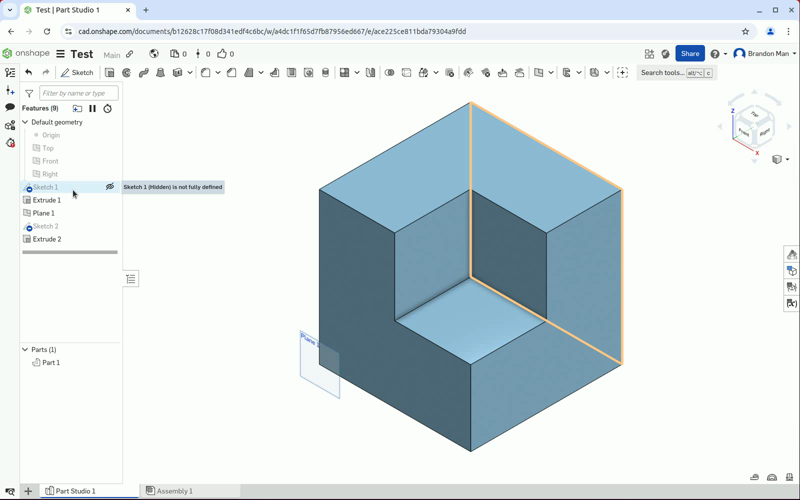
click(73, 189)